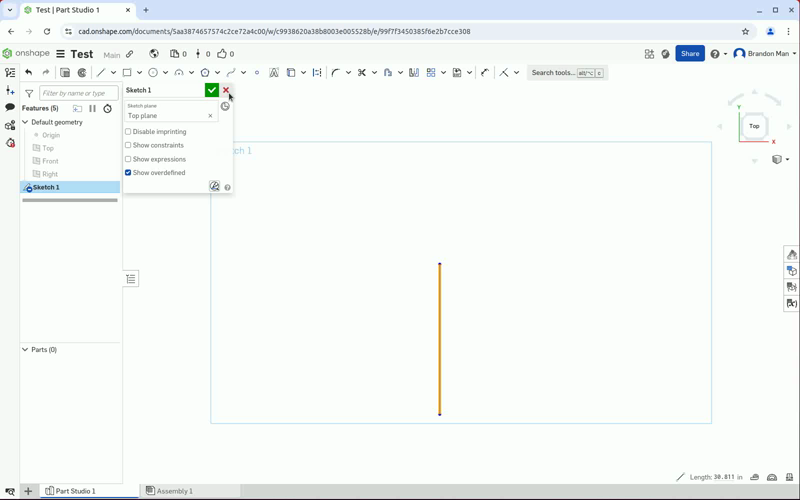
key(shift+h)
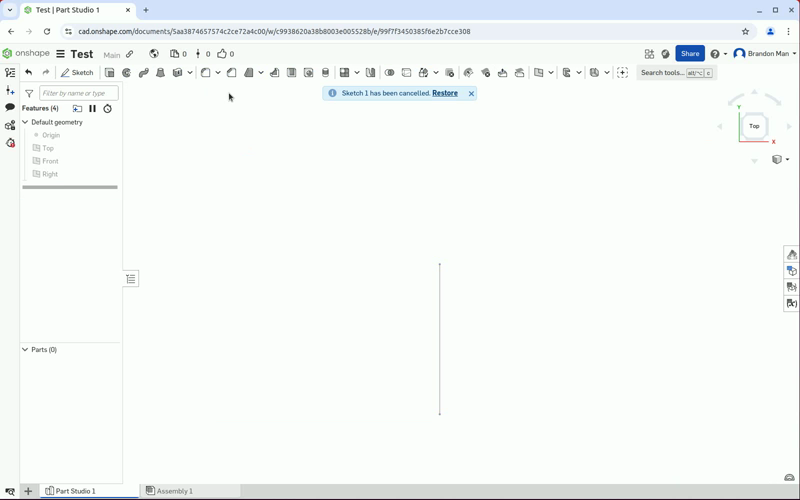
mouse_move(73, 352)
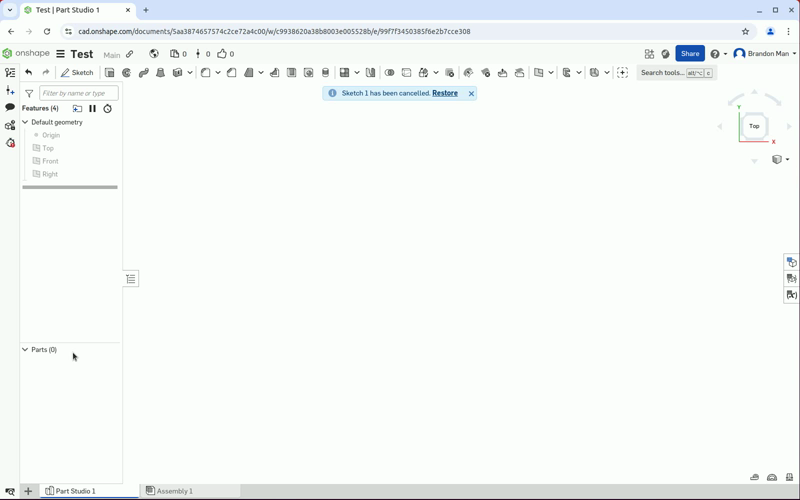
key(y)
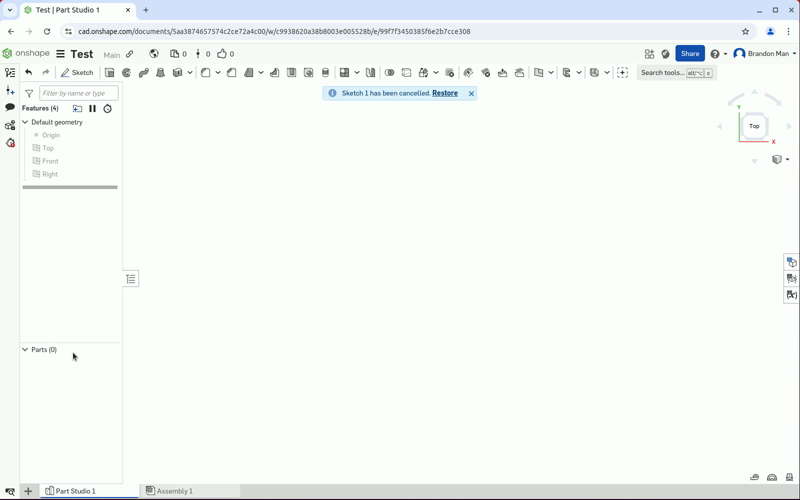
key(shift+p)
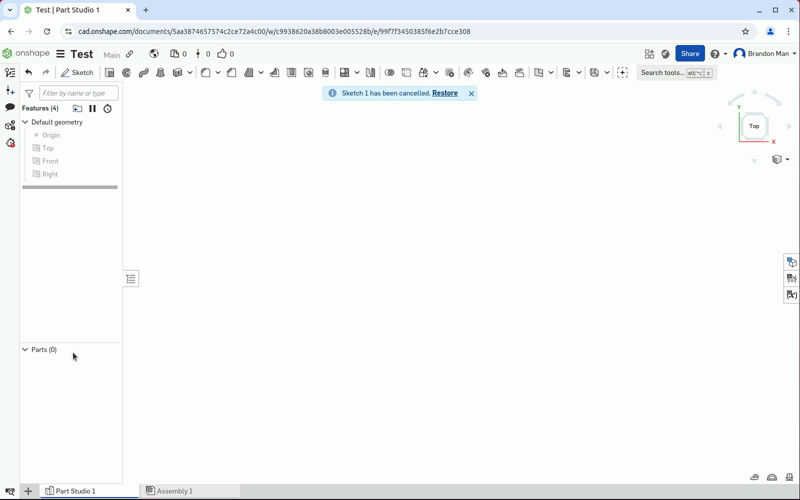
key(space)
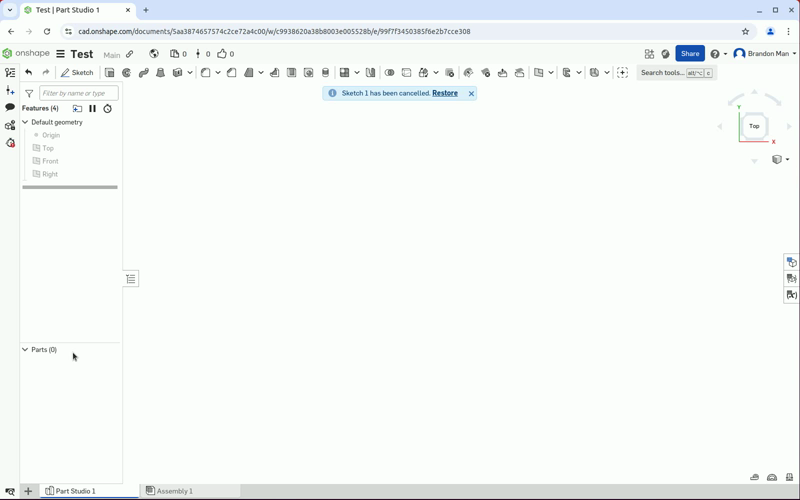
key_down(shift)
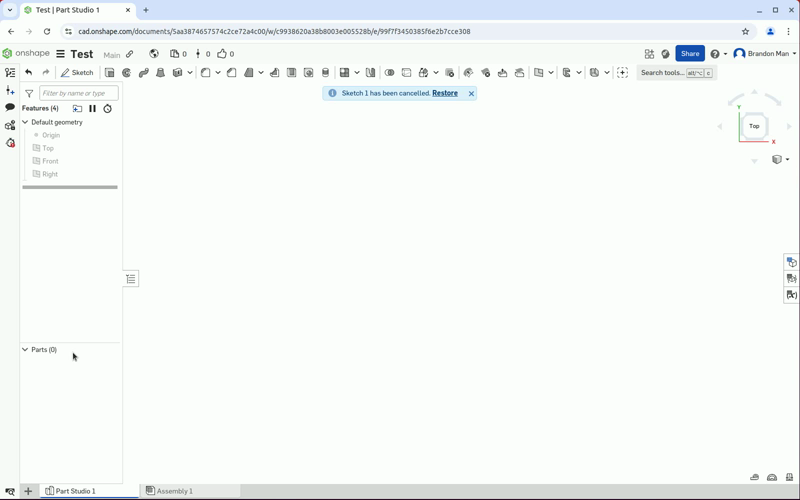
key(up)
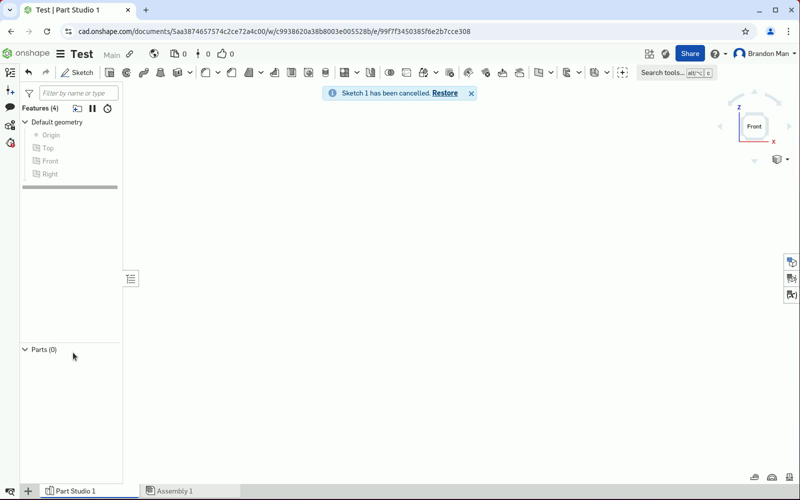
key_up(shift)
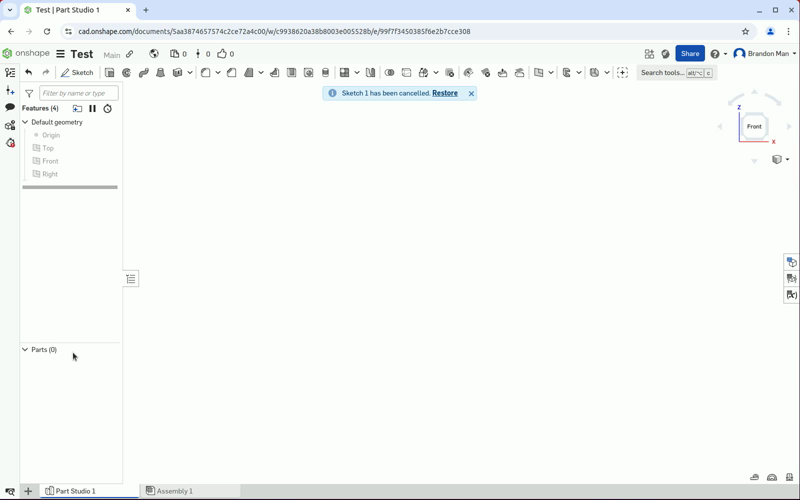
mouse_move(73, 352)
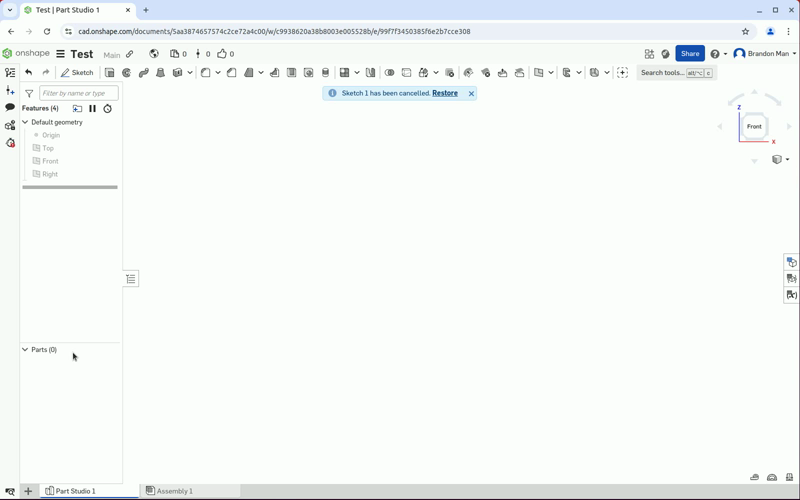
key(shift+y)
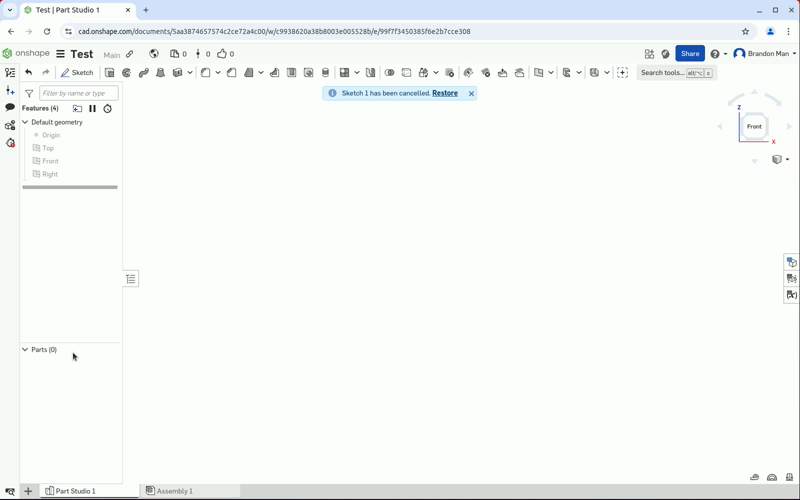
key(shift+s)
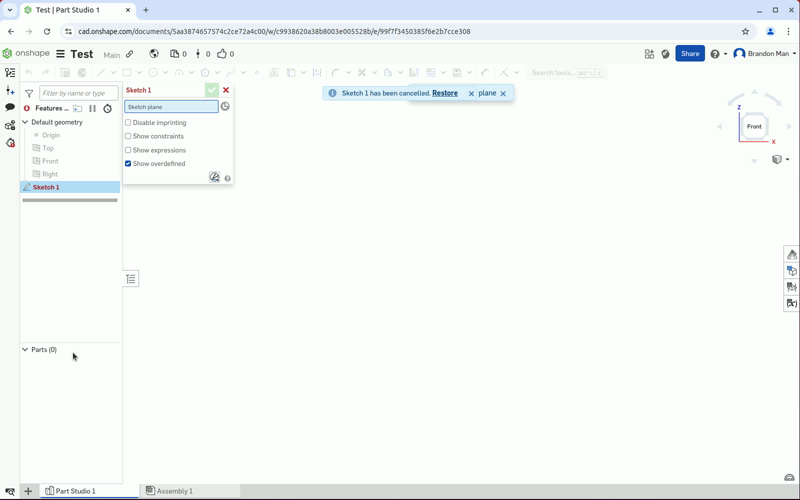
mouse_move(73, 163)
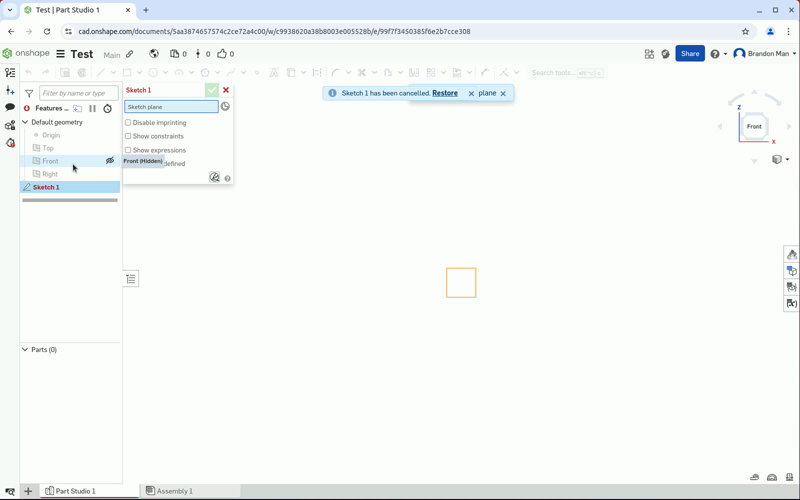
click(73, 163)
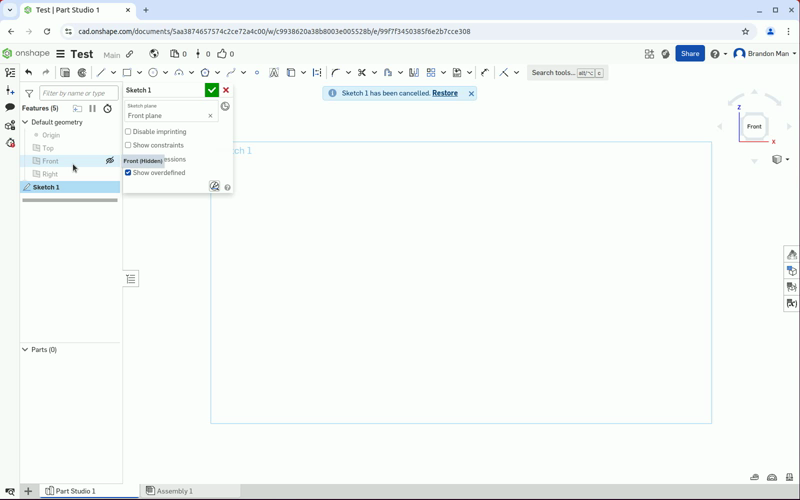
mouse_move(73, 352)
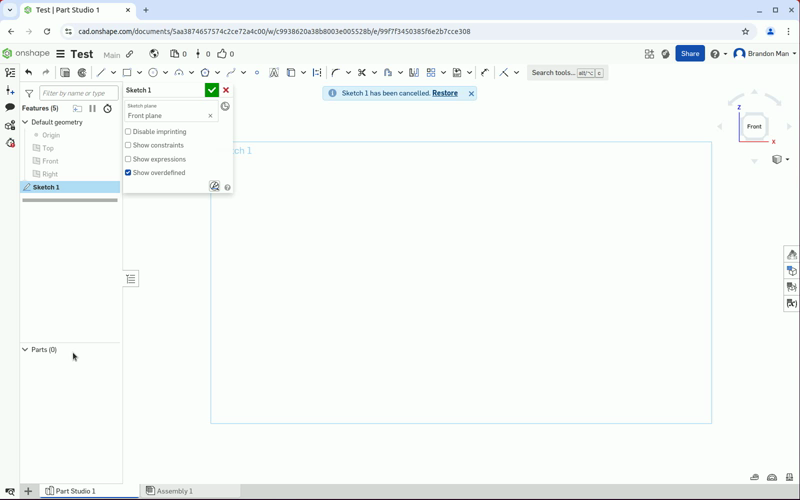
key(y)
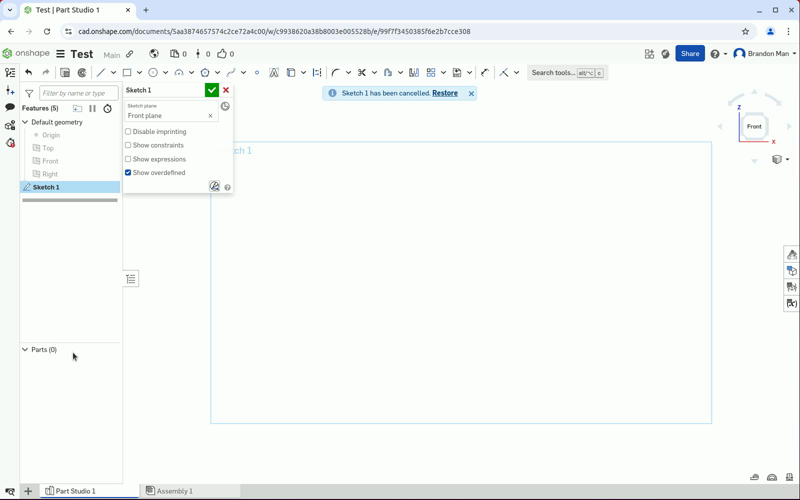
key(l)
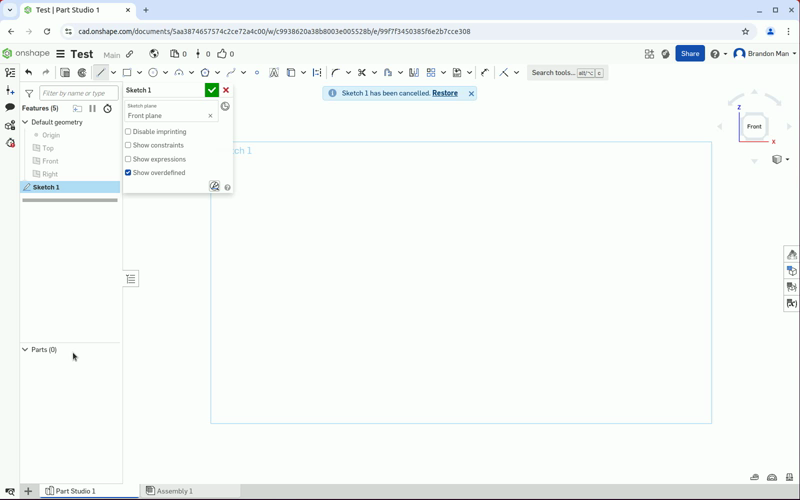
key_down(shift)
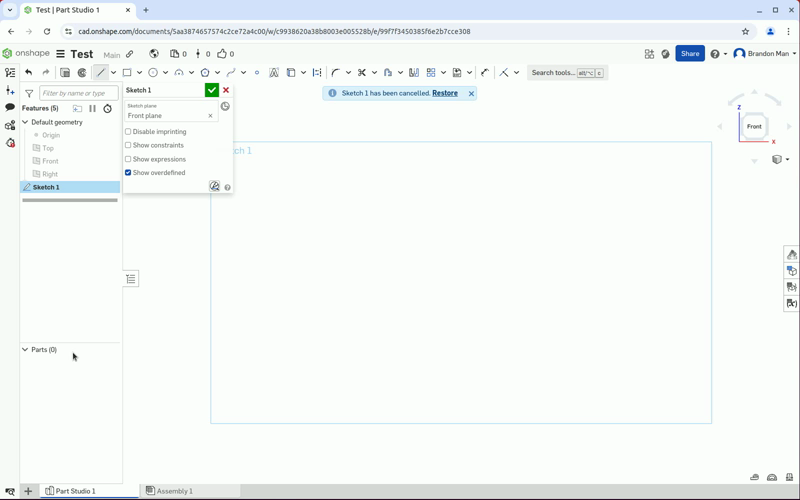
mouse_move(382, 246)
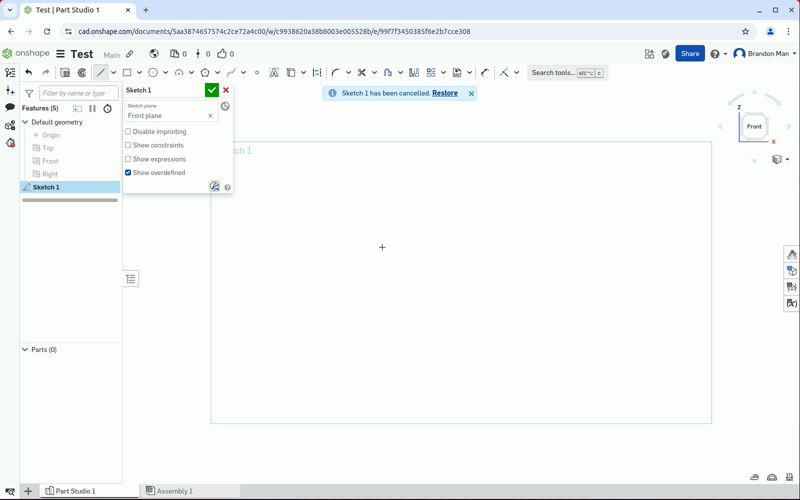
click(382, 246)
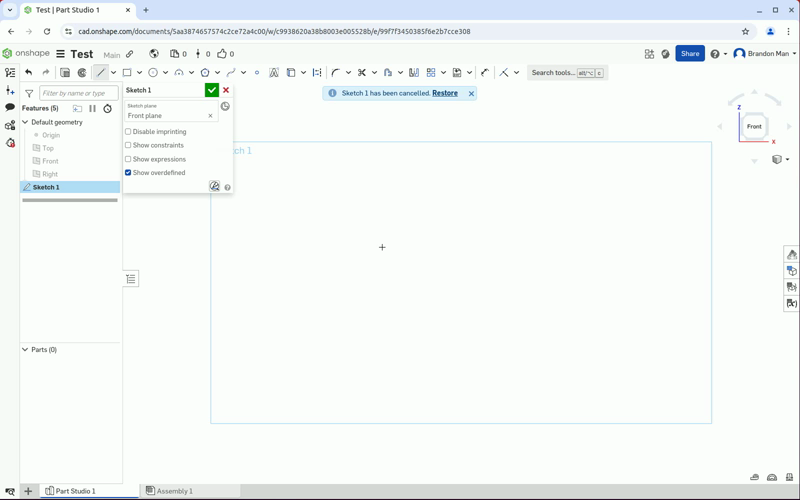
key_up(shift)
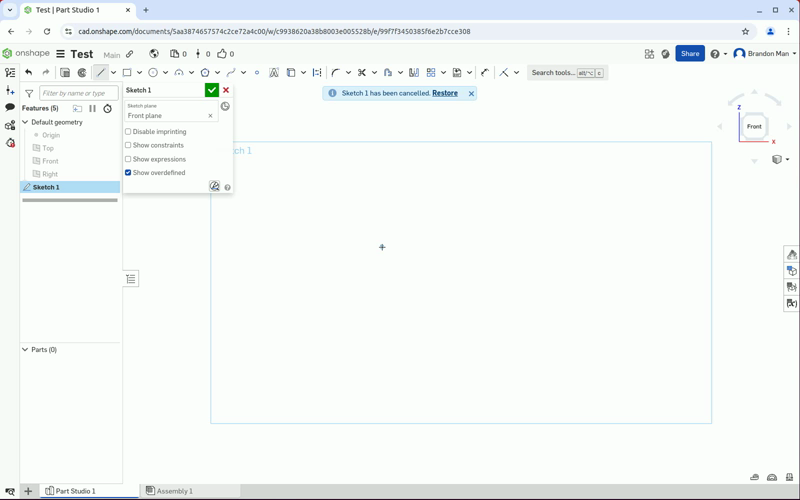
key_down(shift)
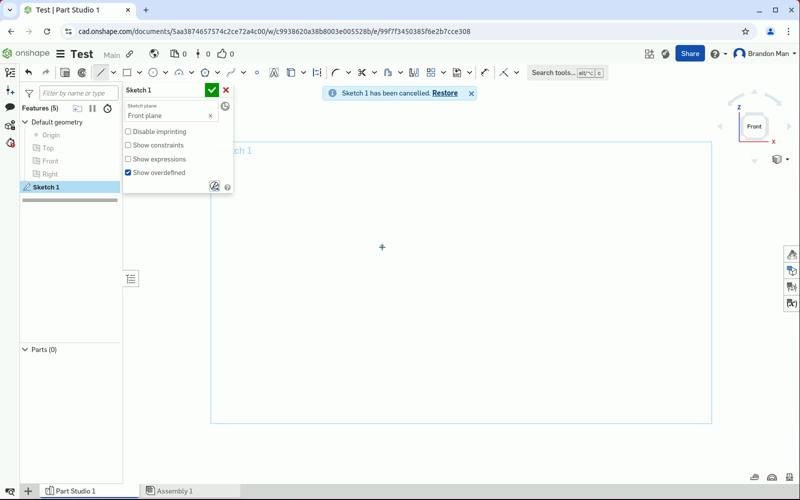
mouse_move(412, 246)
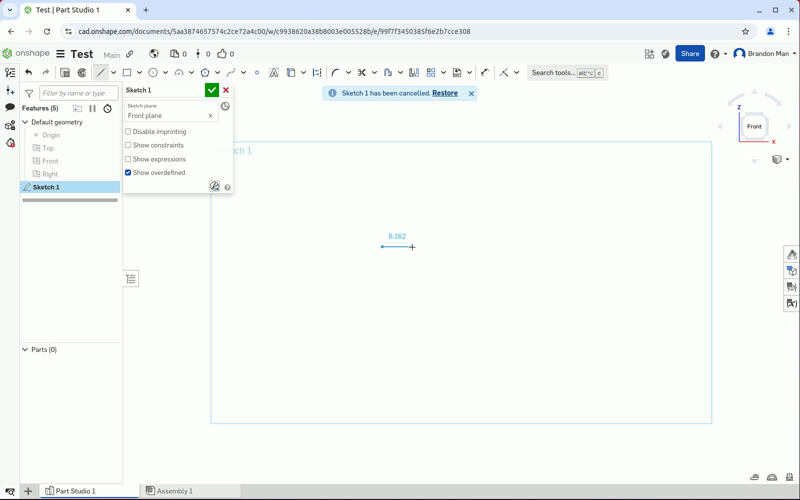
mouse_move(409, 290)
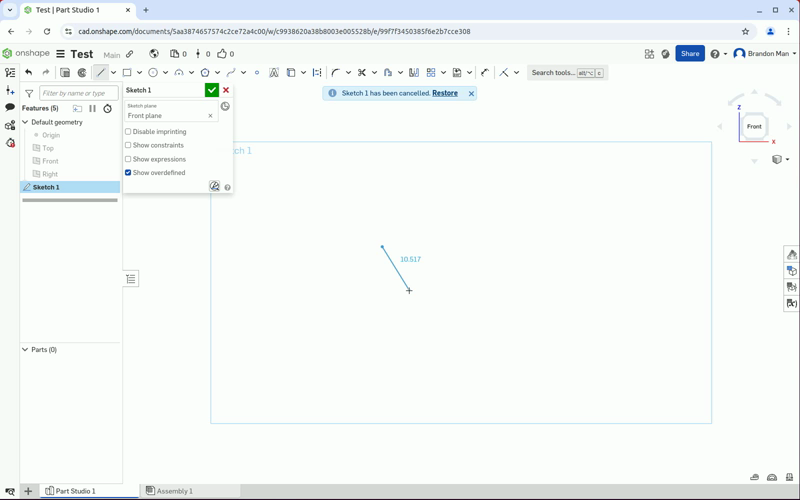
click(409, 290)
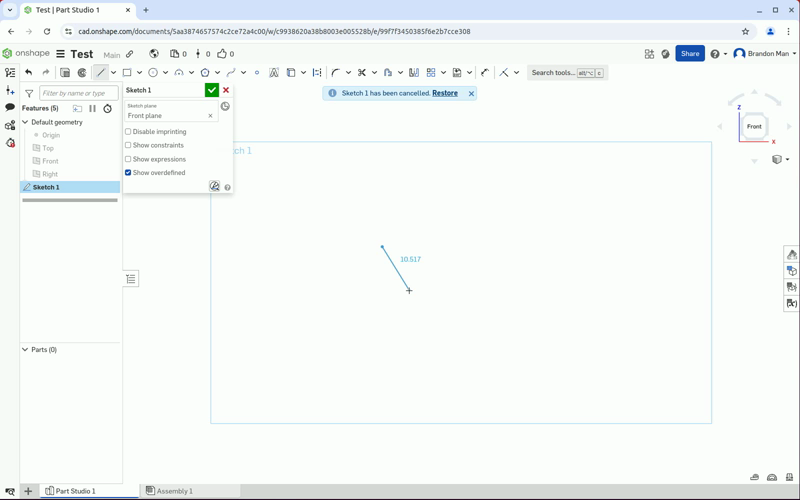
key_up(shift)
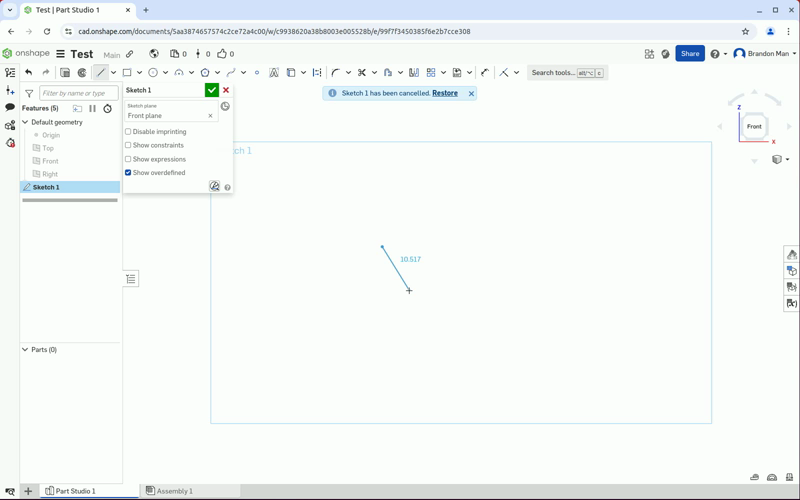
key_down(shift)
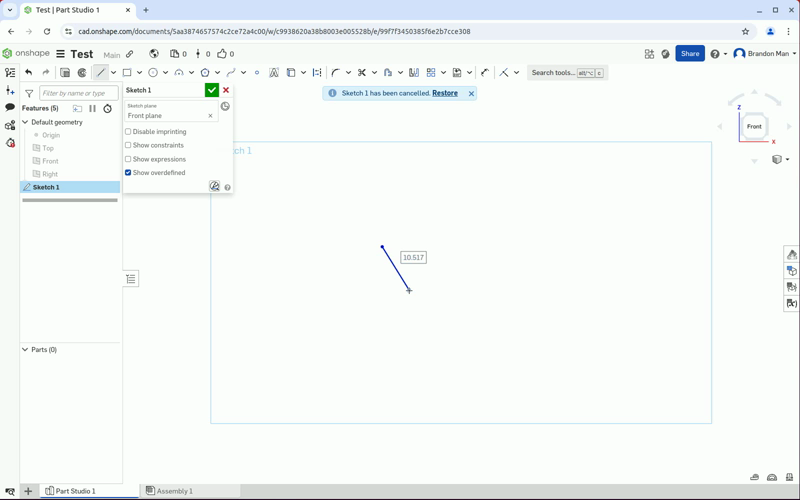
mouse_move(409, 186)
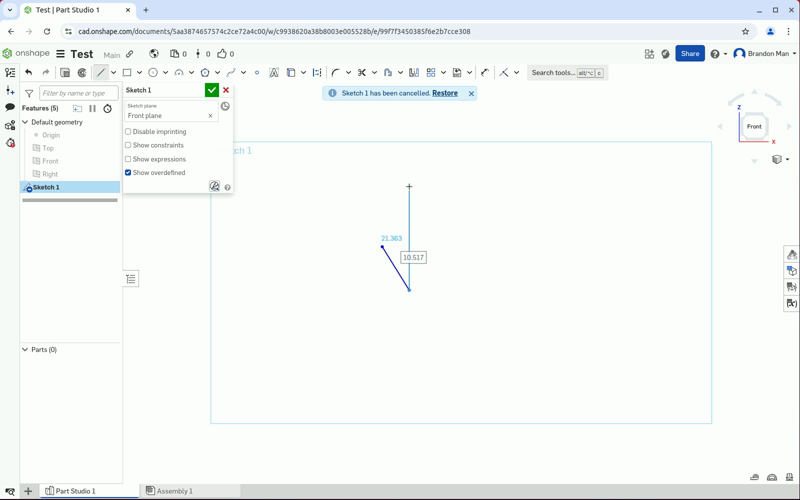
click(409, 186)
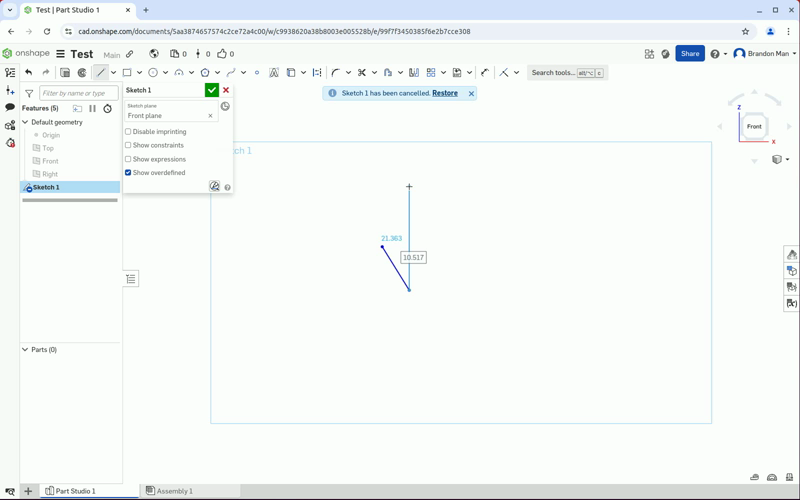
key_up(shift)
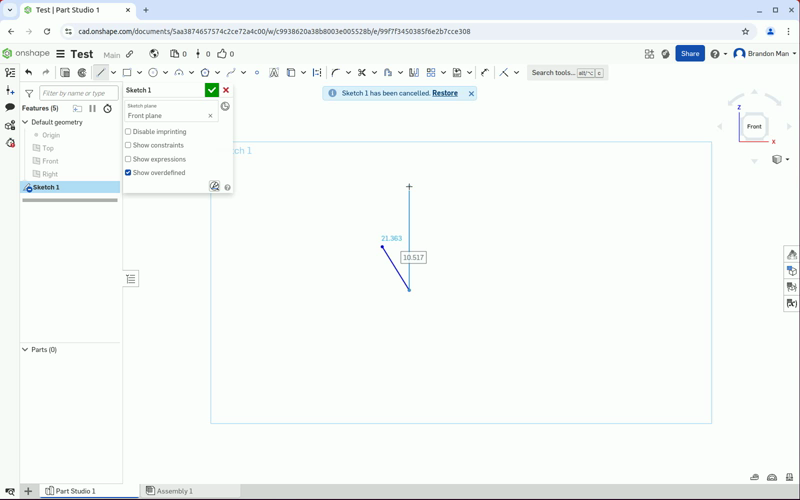
key_down(shift)
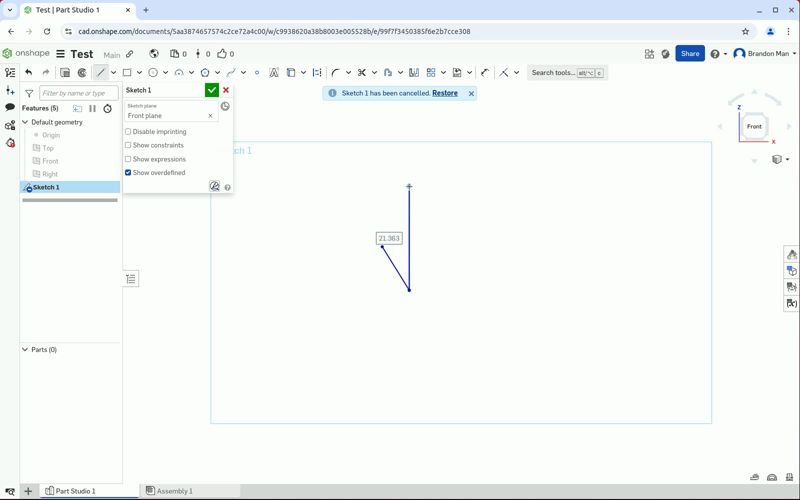
mouse_move(382, 246)
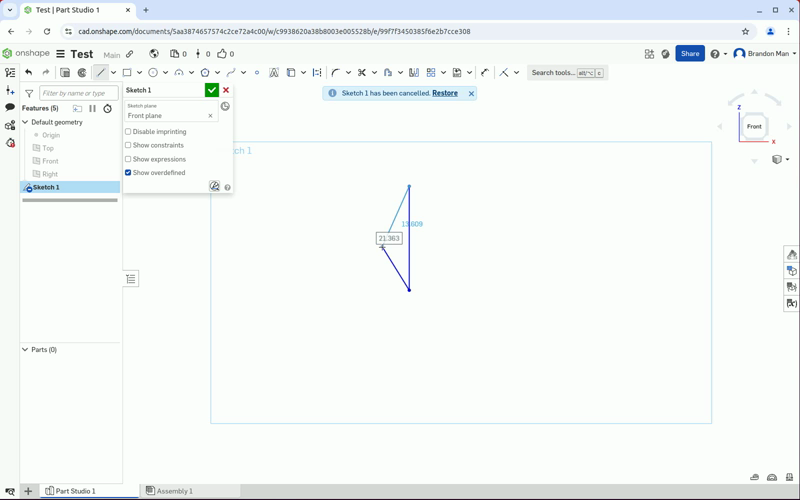
key_up(shift)
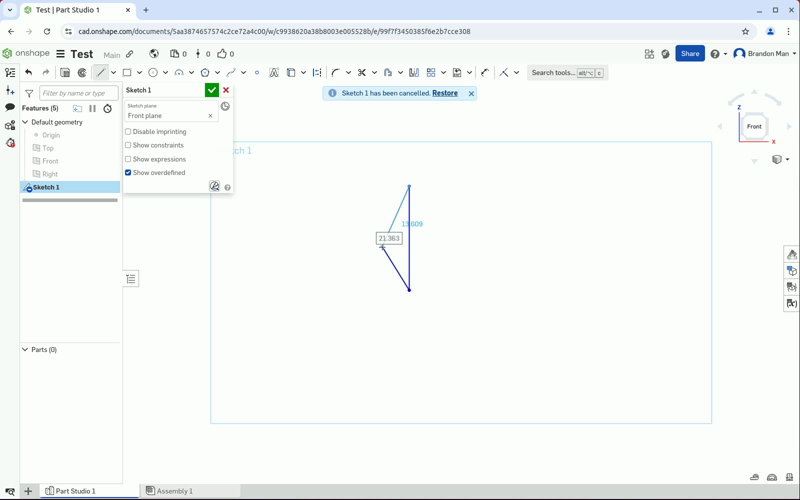
click(382, 246)
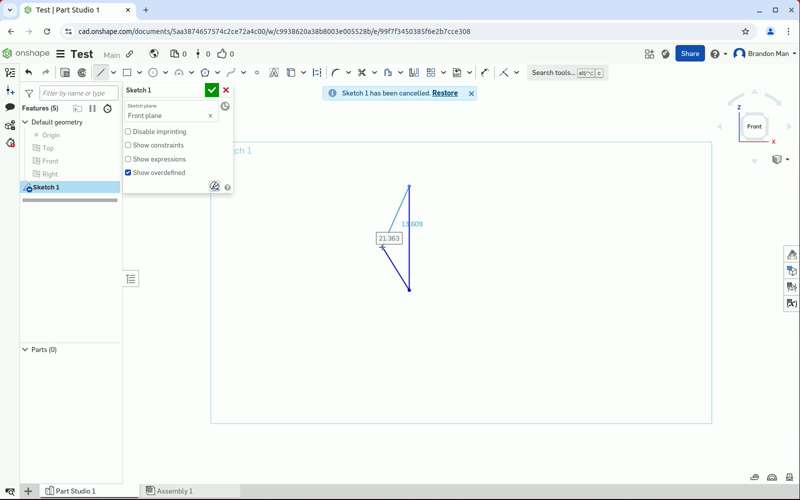
key(esc)
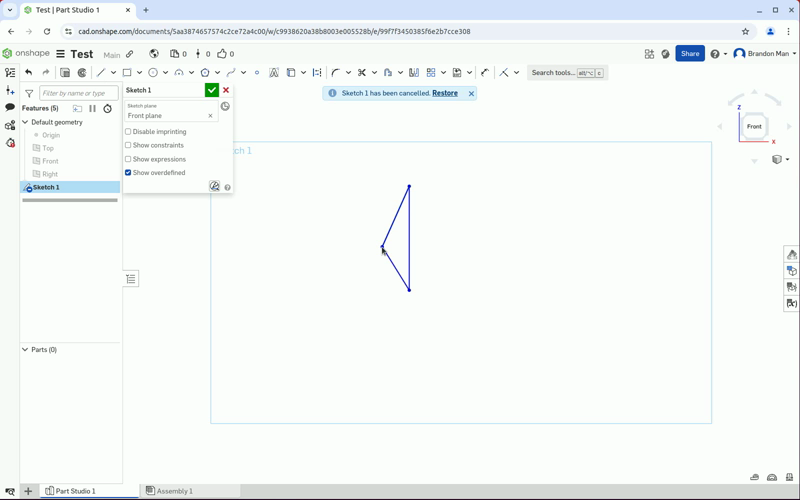
mouse_move(399, 259)
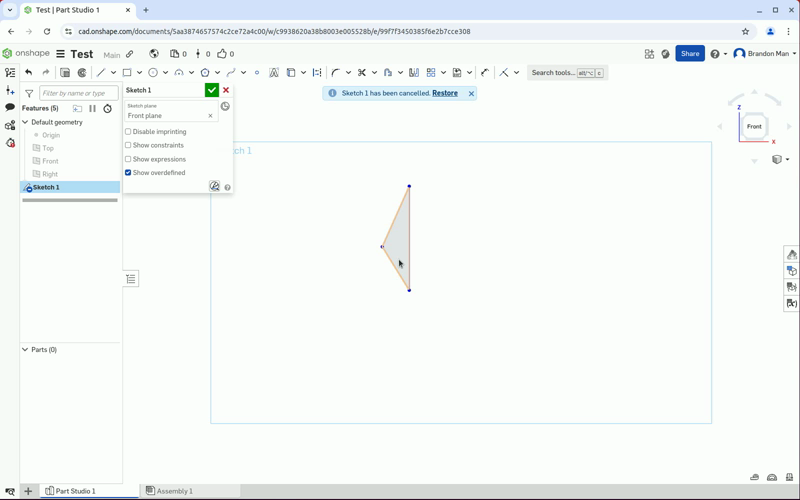
scroll(6)
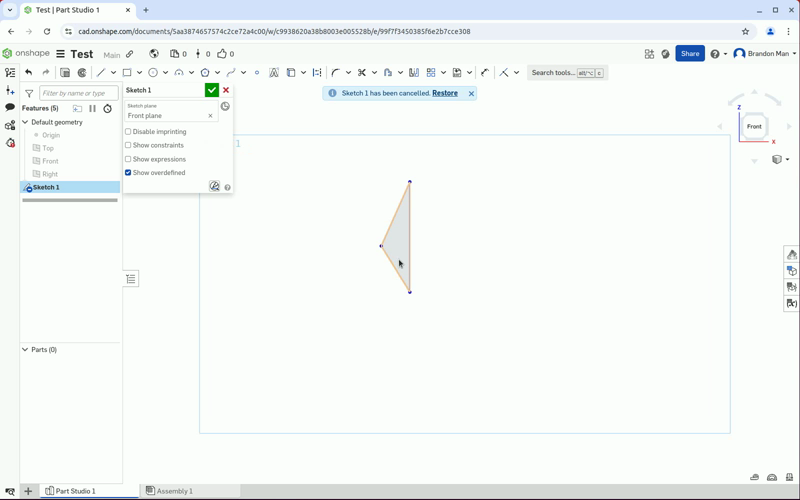
scroll(6)
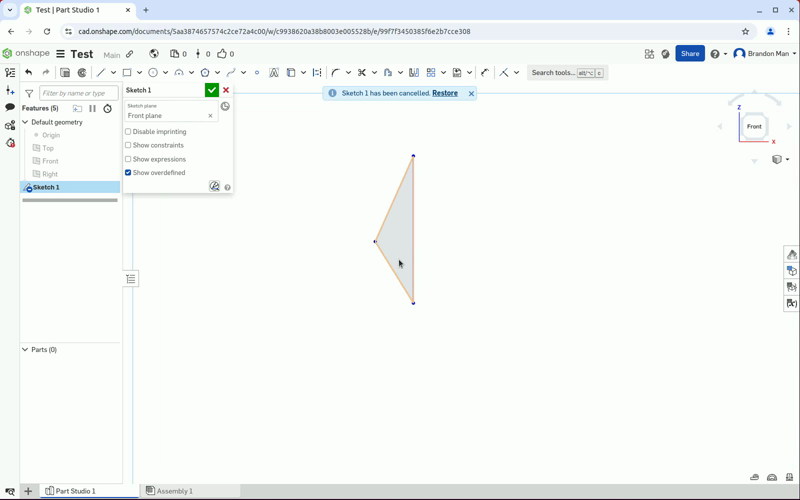
scroll(6)
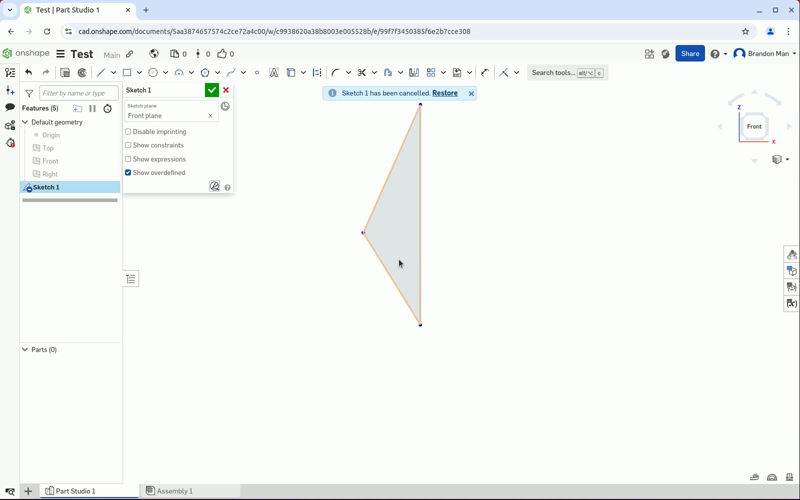
scroll(6)
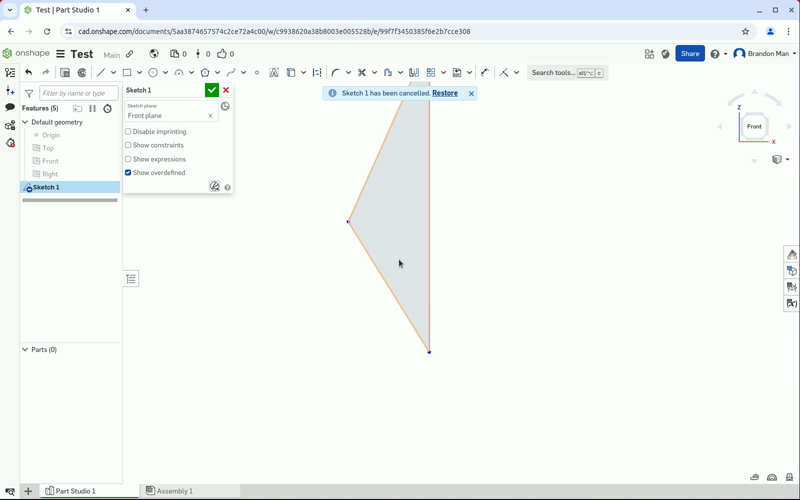
scroll(6)
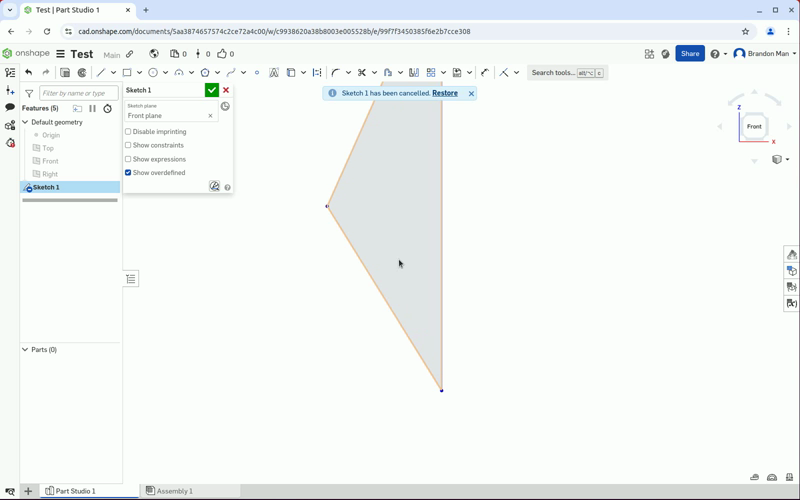
scroll(6)
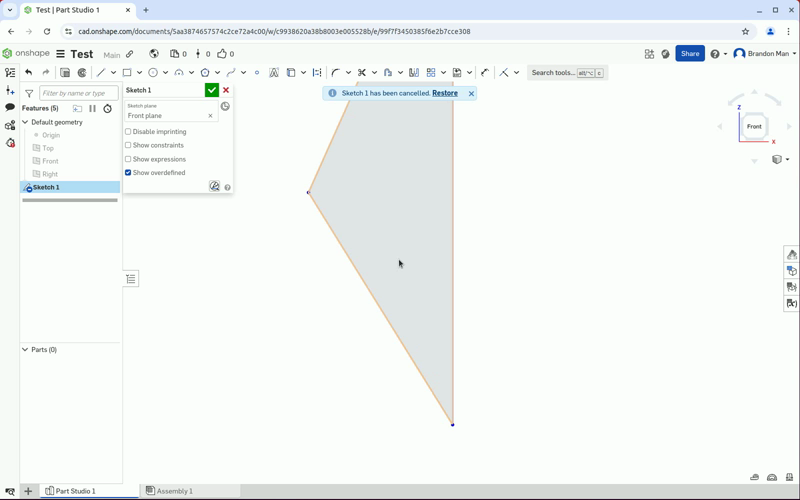
scroll(6)
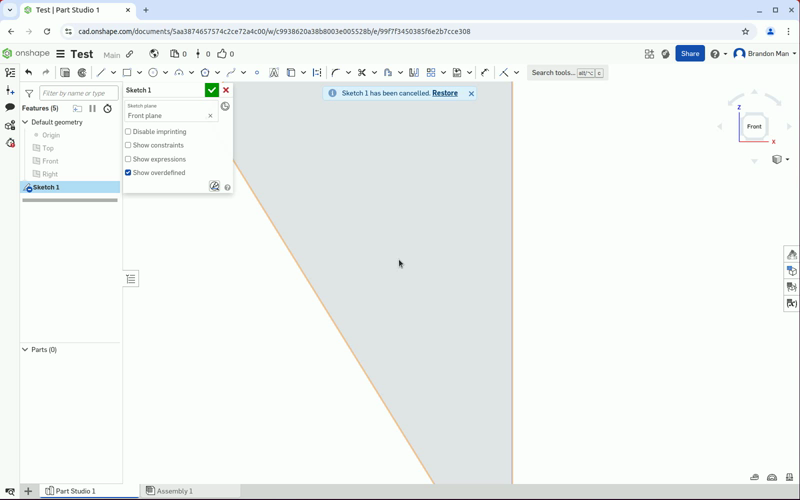
click(399, 259)
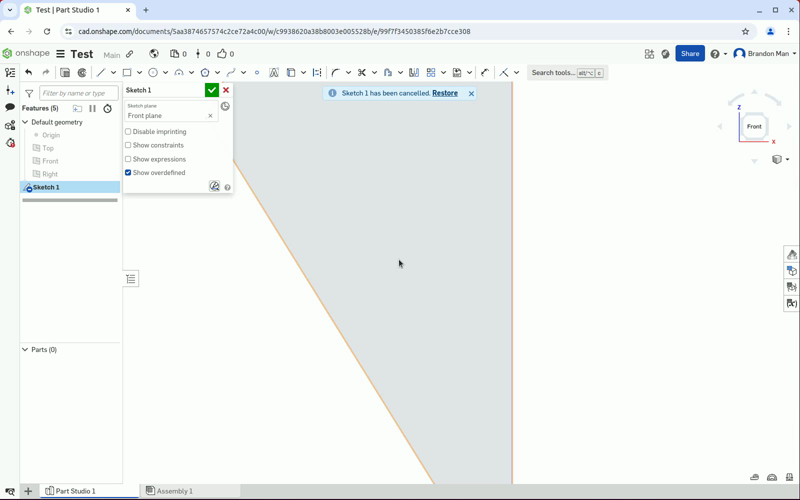
scroll(-6)
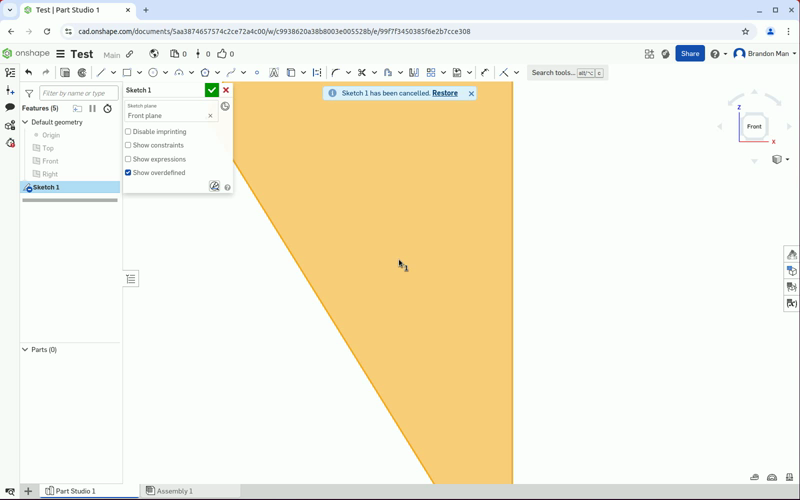
scroll(-6)
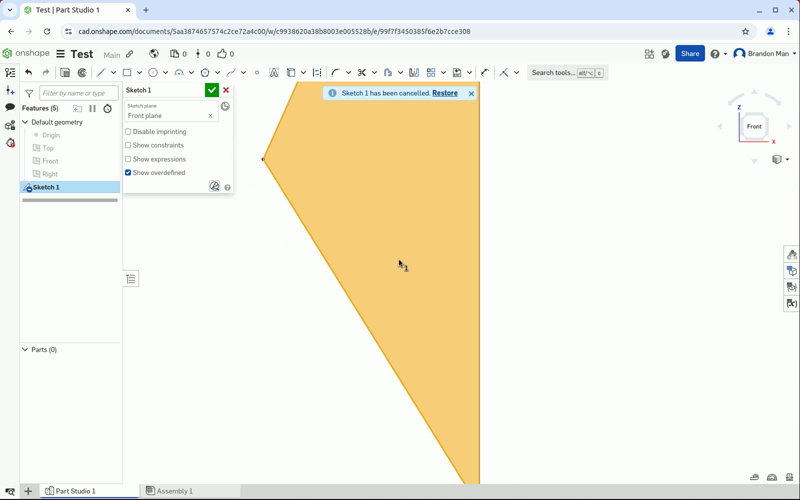
scroll(-6)
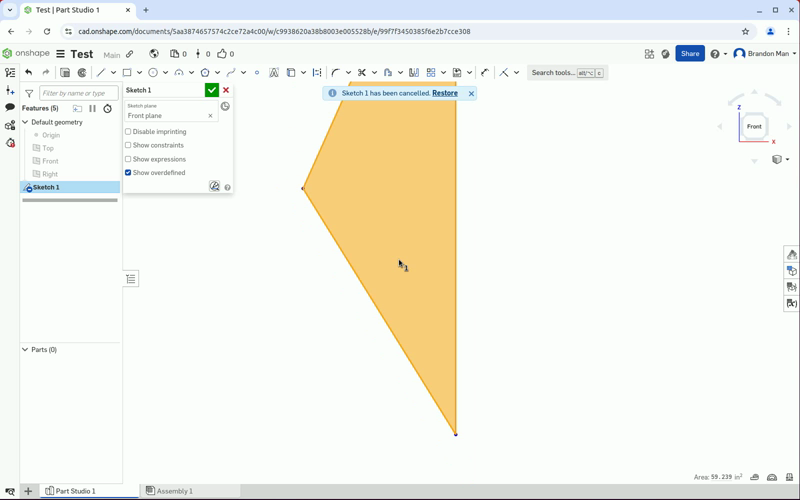
scroll(-6)
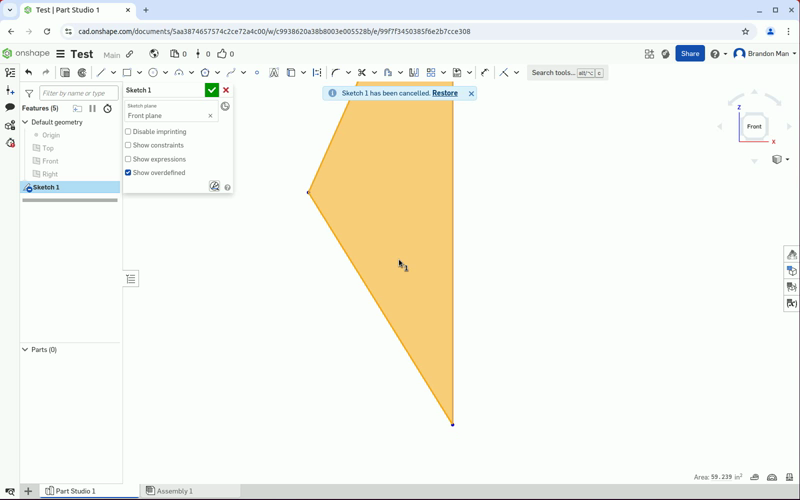
scroll(-6)
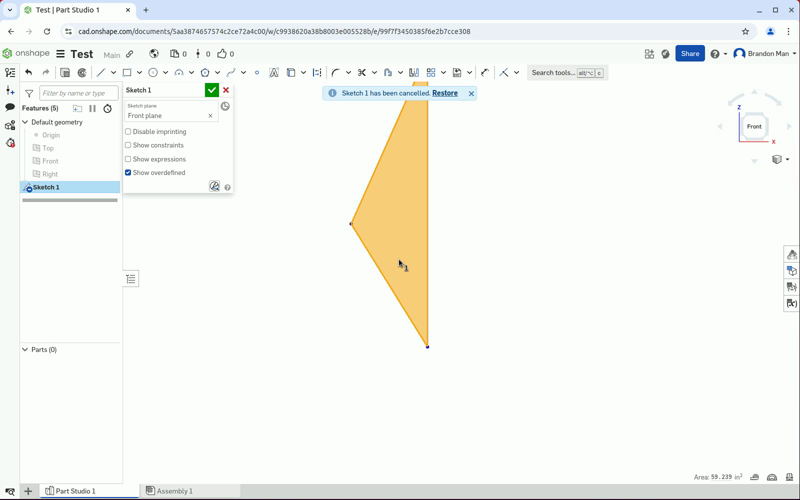
scroll(-6)
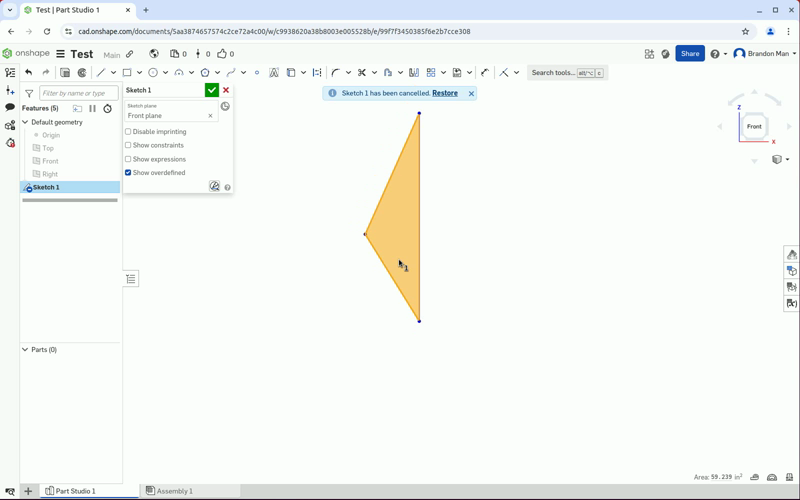
scroll(-6)
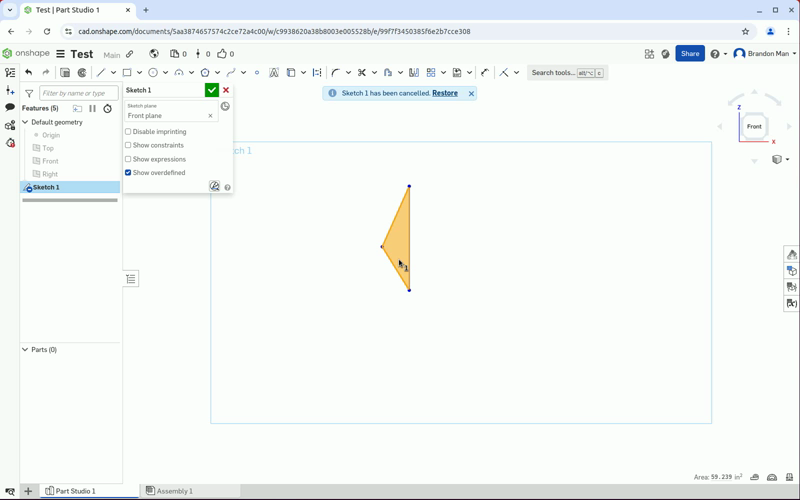
mouse_move(73, 352)
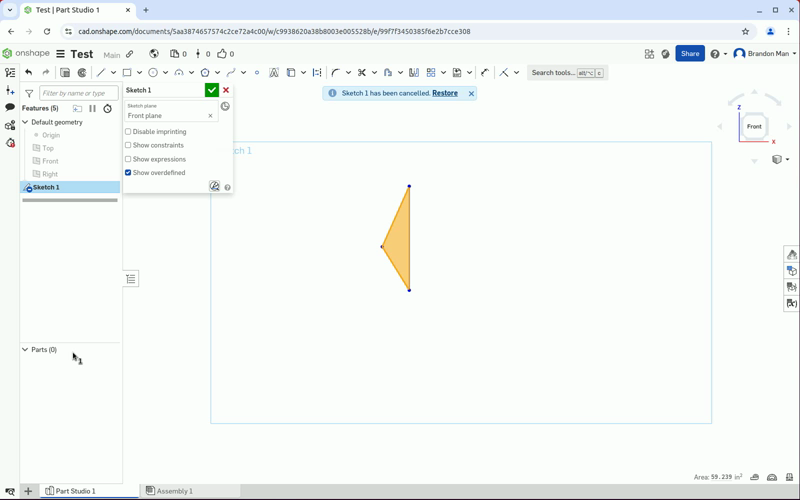
key(shift+y)
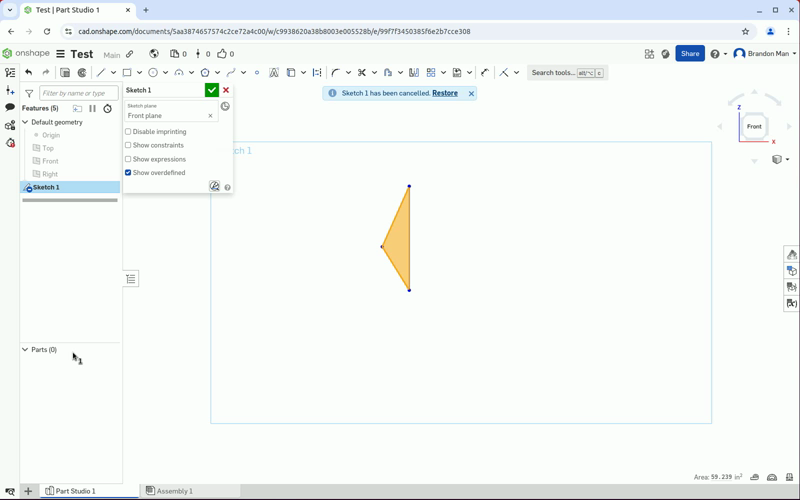
key(shift+e)
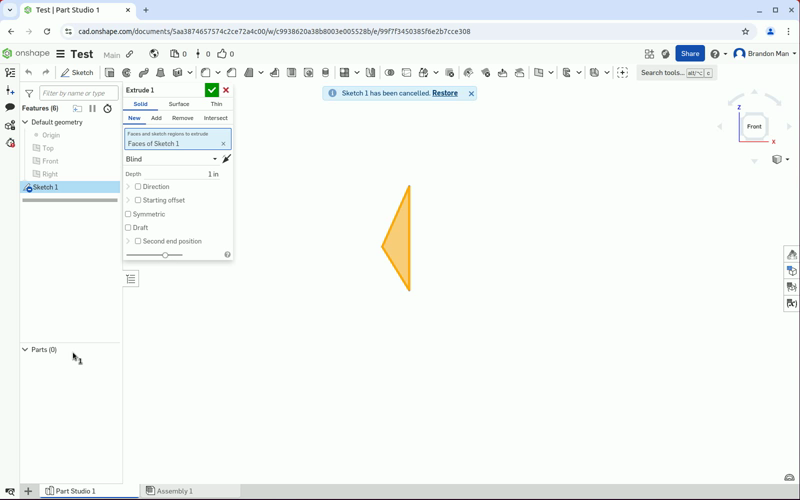
mouse_move(143, 106)
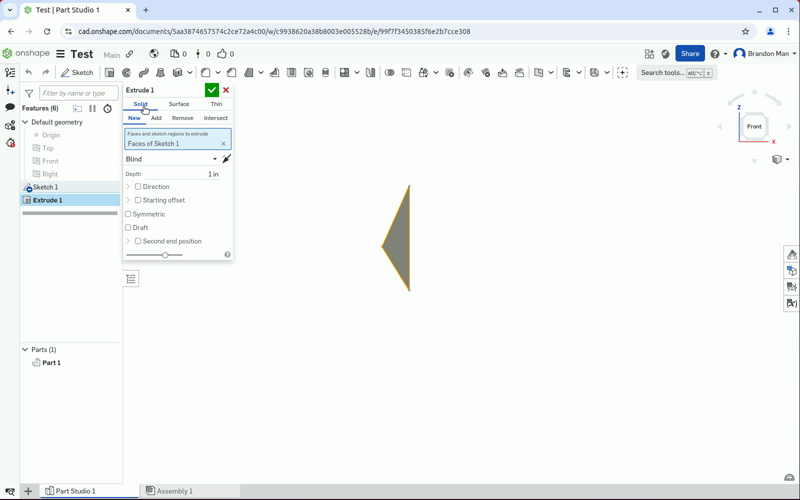
click(143, 106)
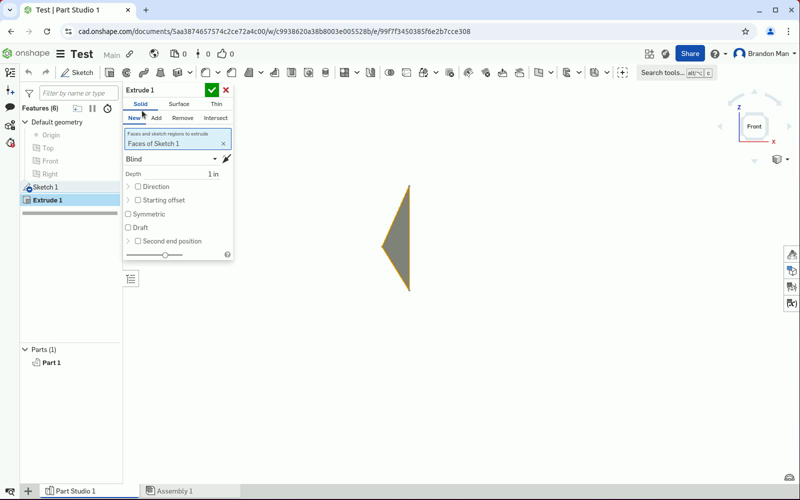
mouse_move(137, 120)
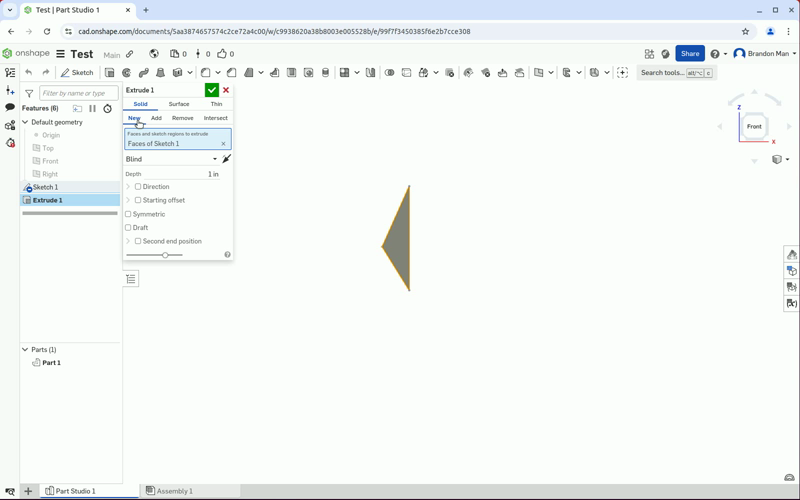
click(137, 120)
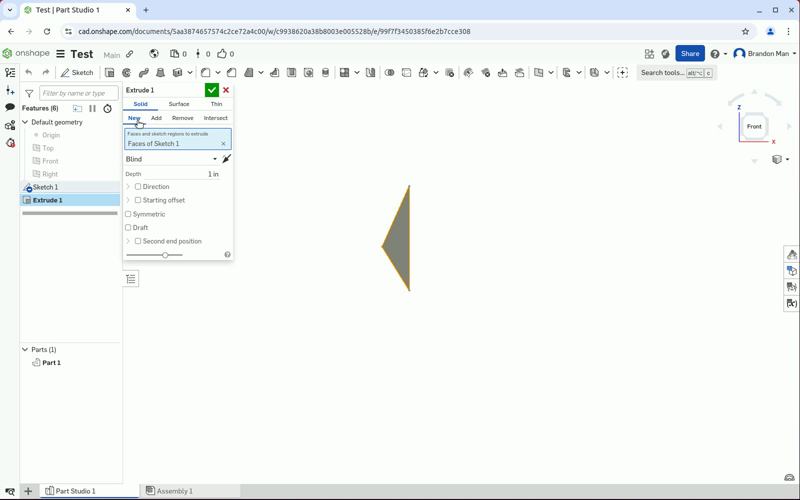
key(tab, 4)
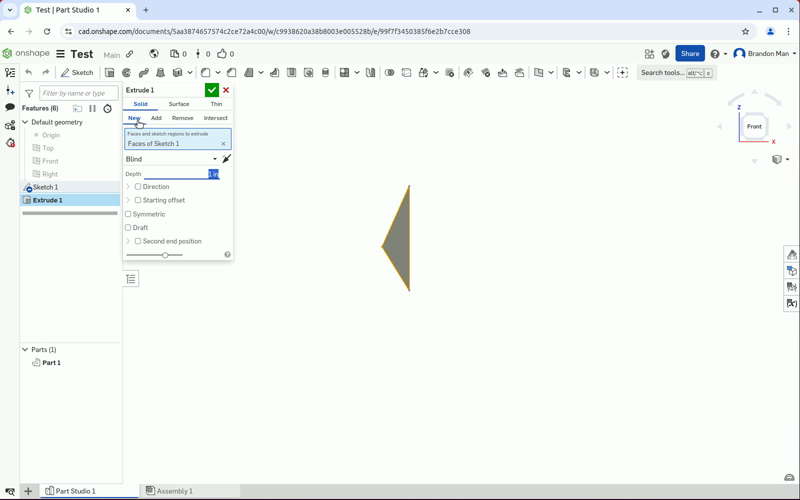
text(23.108)
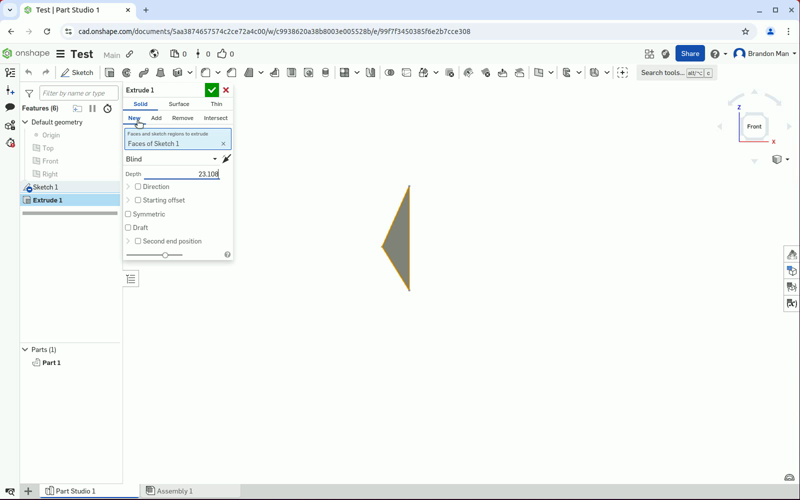
key(enter)
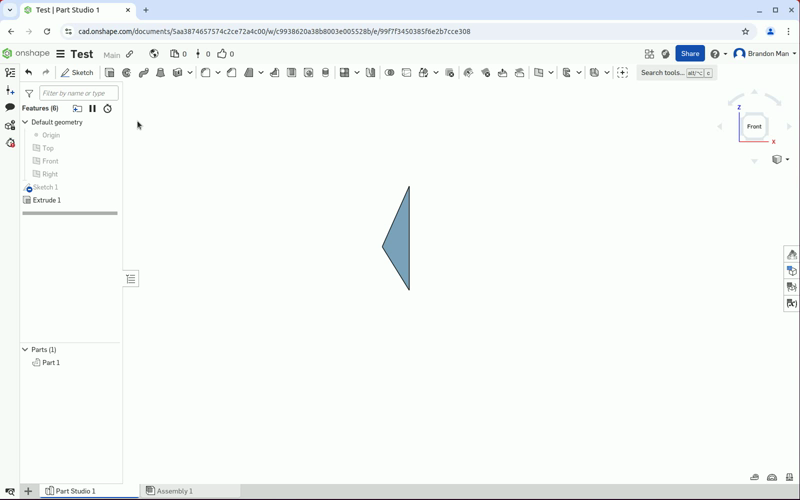
key(shift+h)
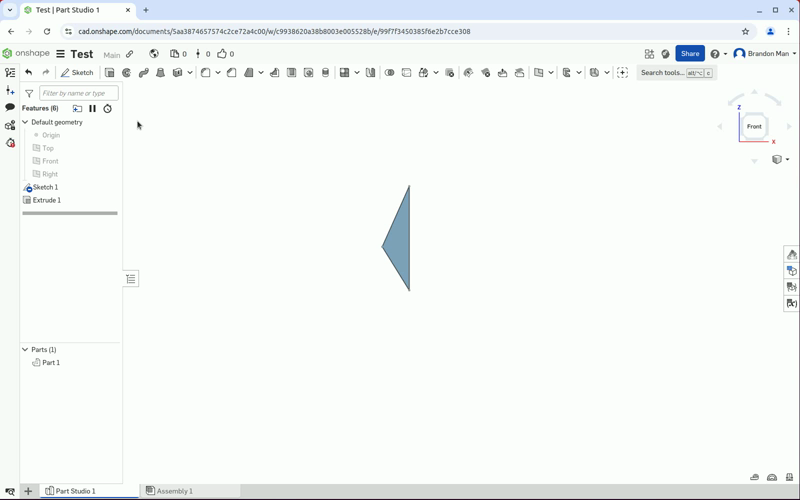
key(shift+h)
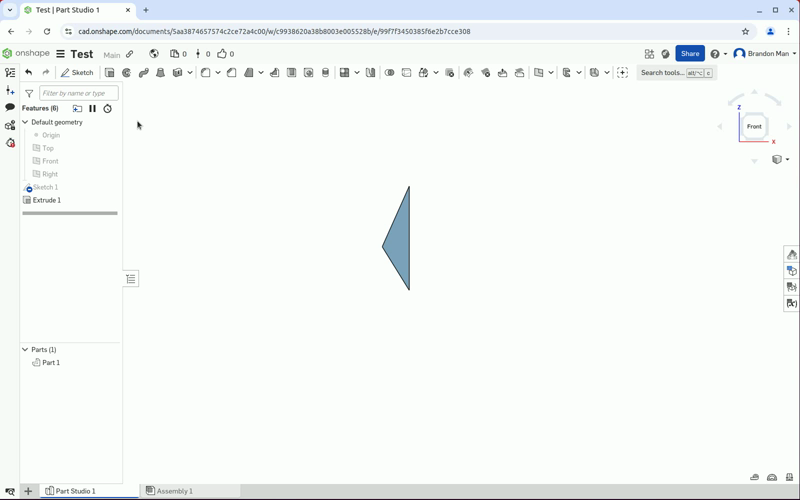
mouse_move(73, 189)
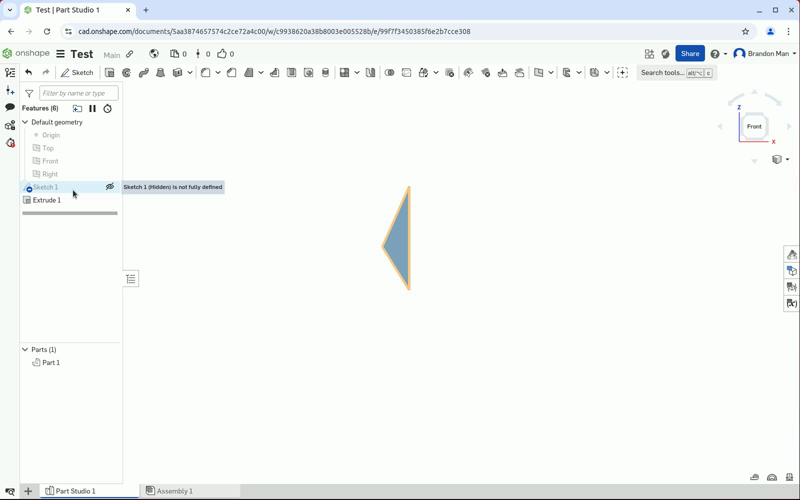
click(73, 189)
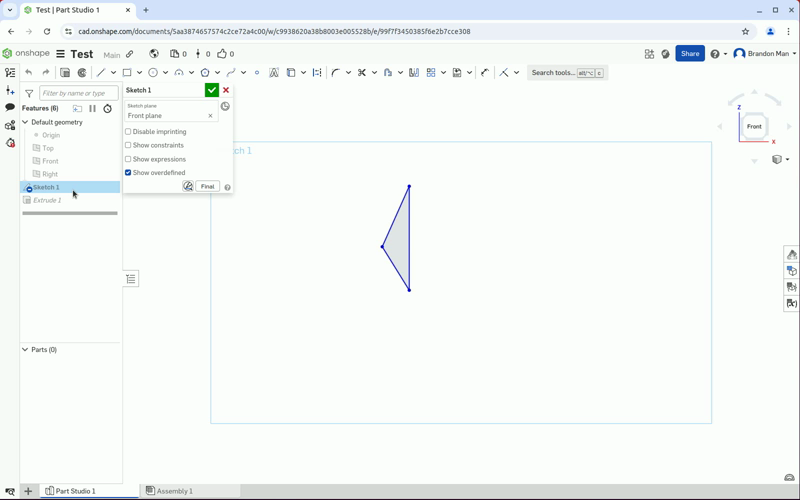
mouse_move(229, 92)
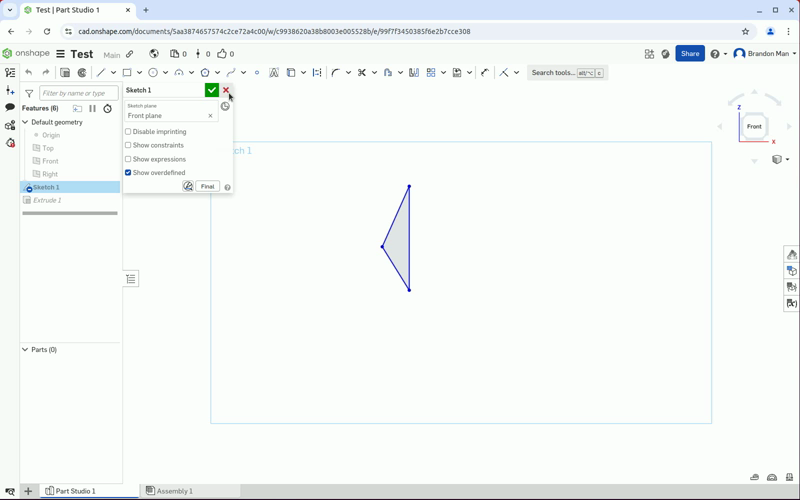
click(229, 92)
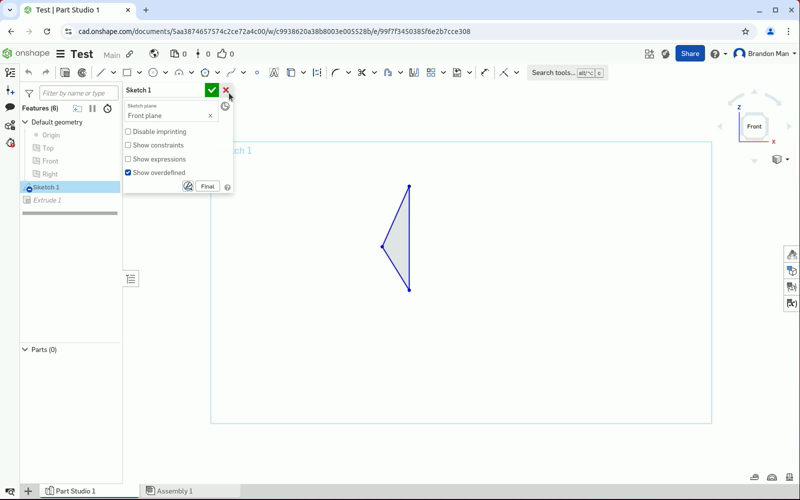
key(shift+s)
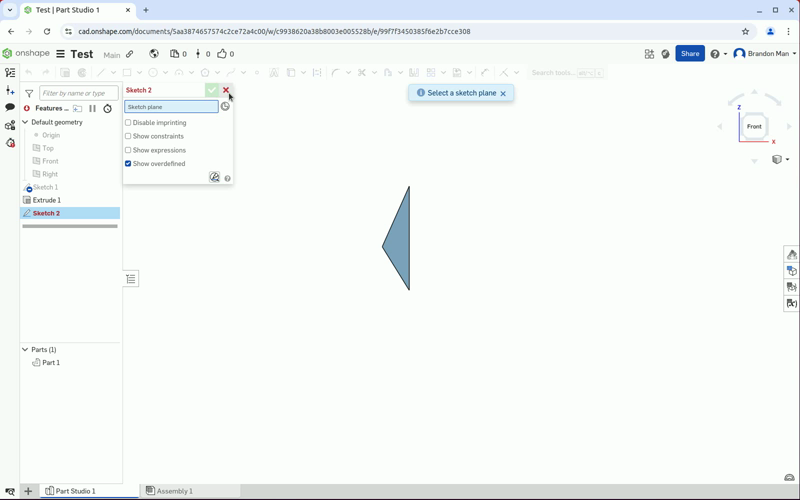
mouse_move(73, 163)
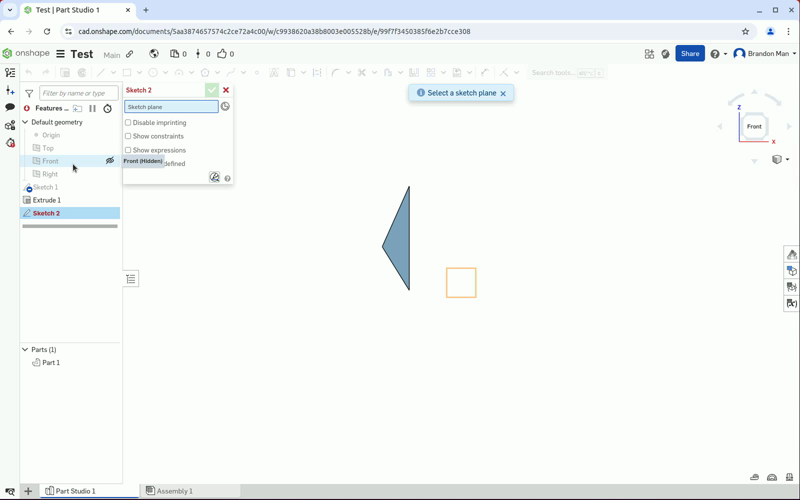
click(73, 163)
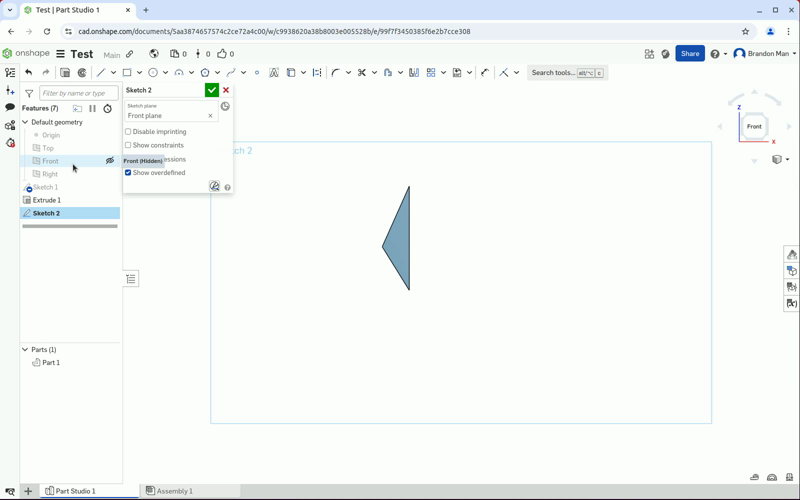
mouse_move(73, 352)
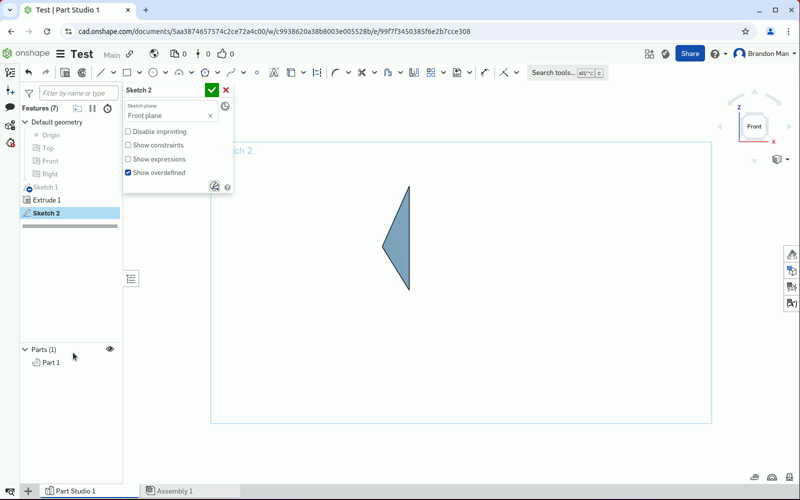
key(y)
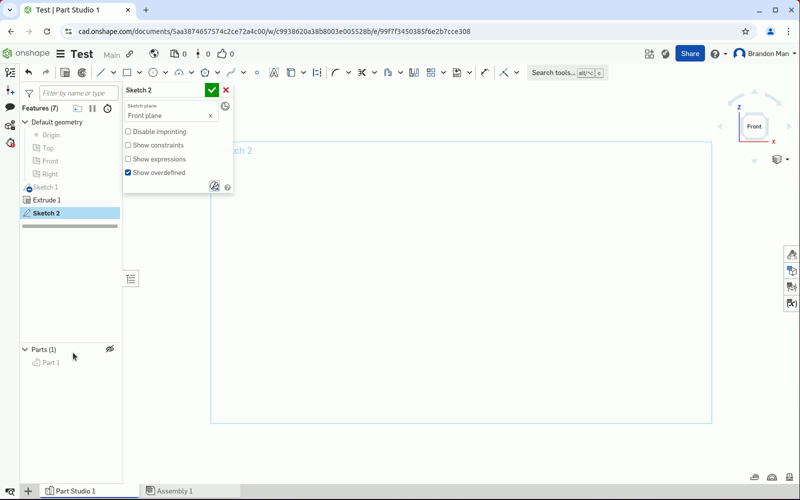
key(l)
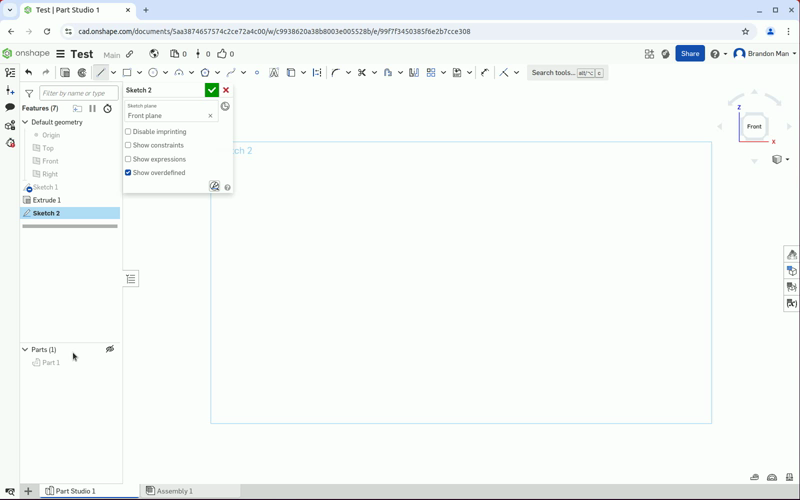
key_down(shift)
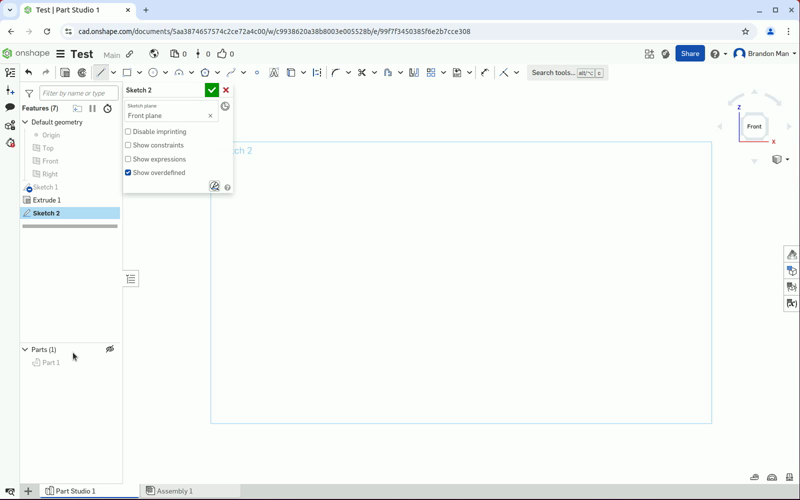
mouse_move(420, 288)
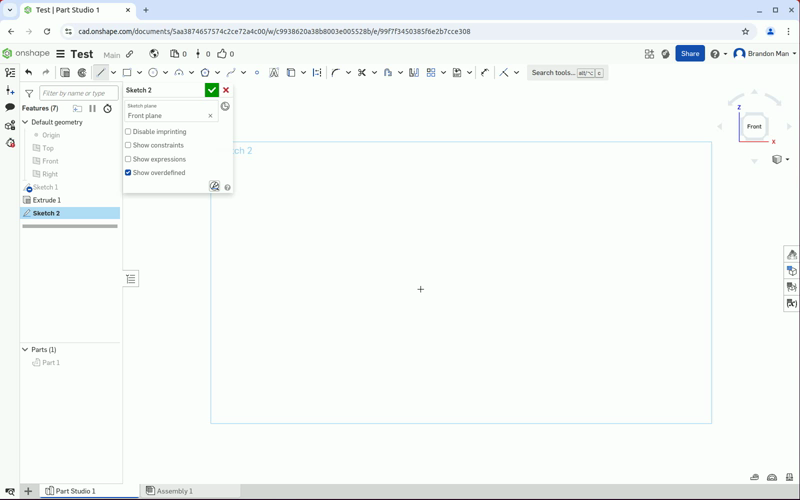
click(420, 288)
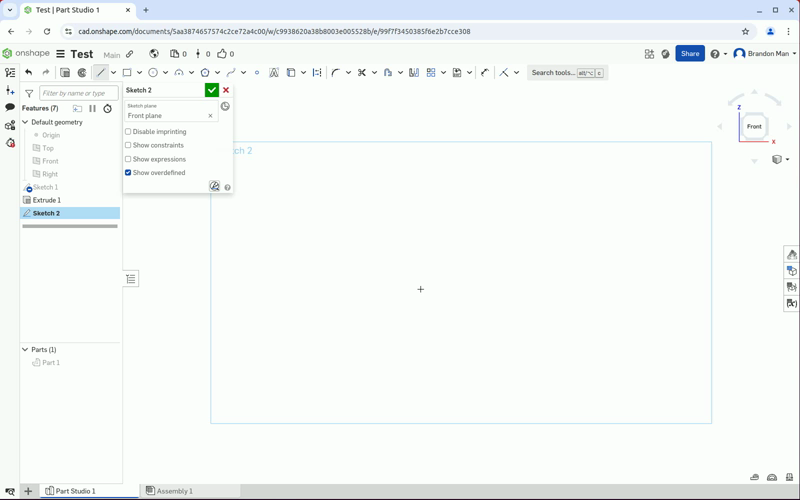
key_up(shift)
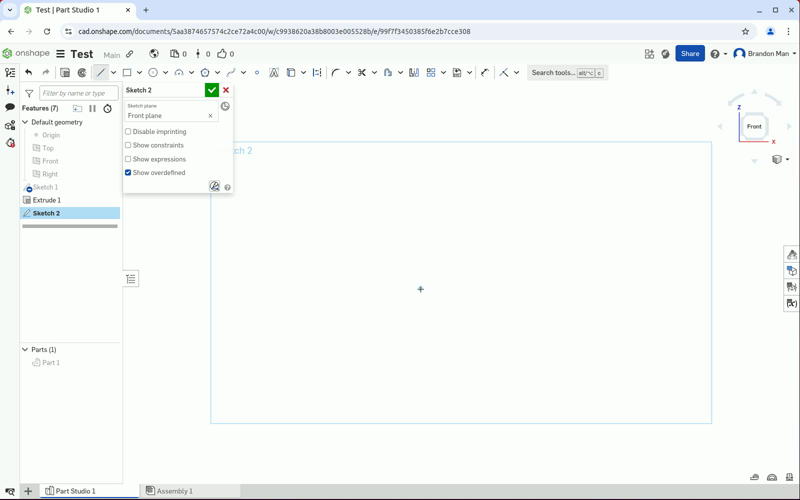
key_down(shift)
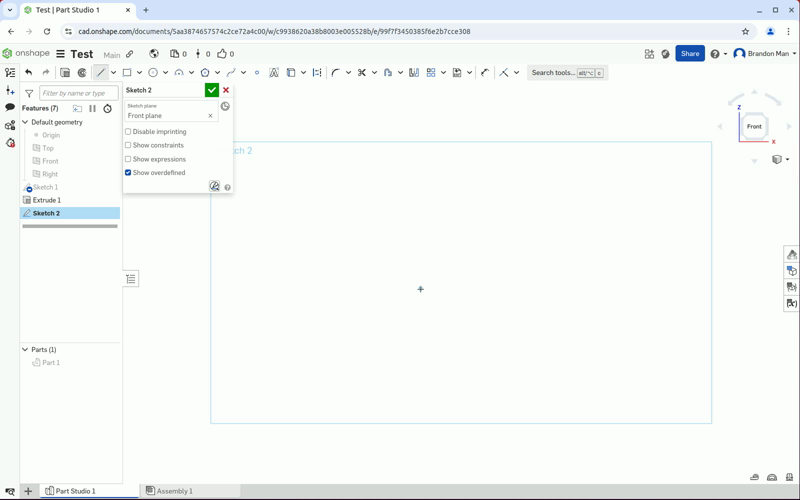
mouse_move(450, 288)
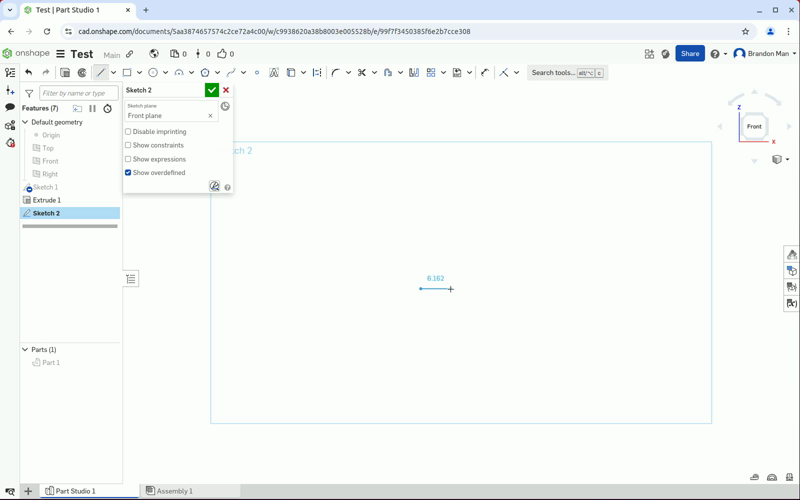
mouse_move(431, 288)
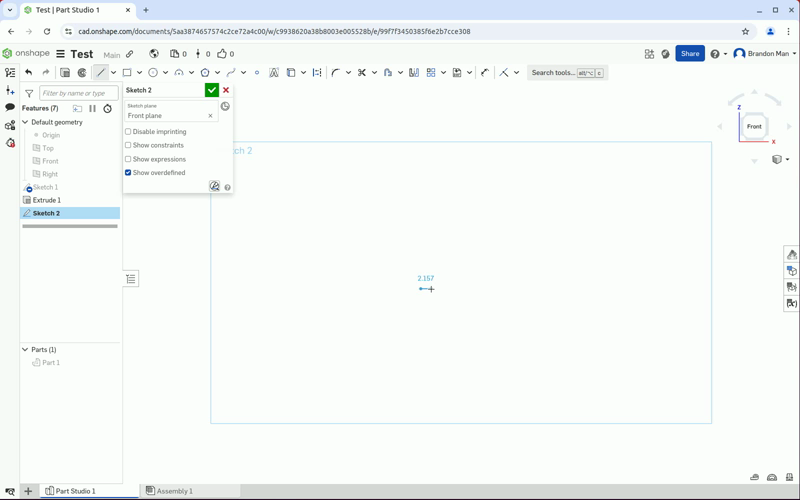
click(431, 288)
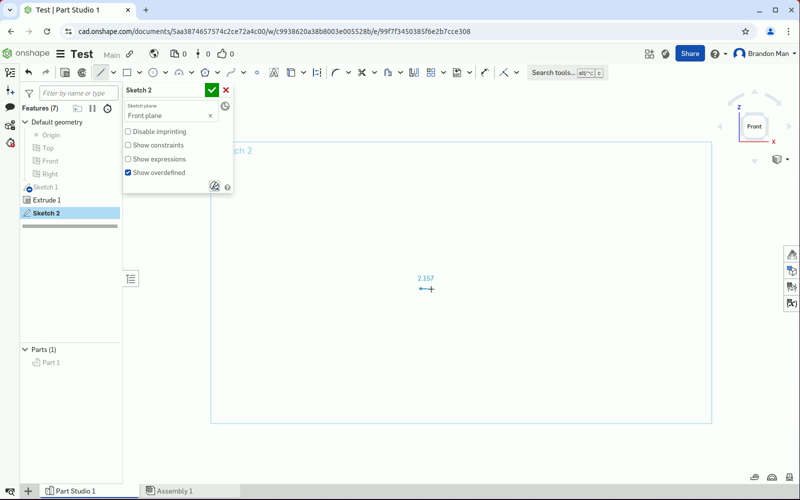
key_up(shift)
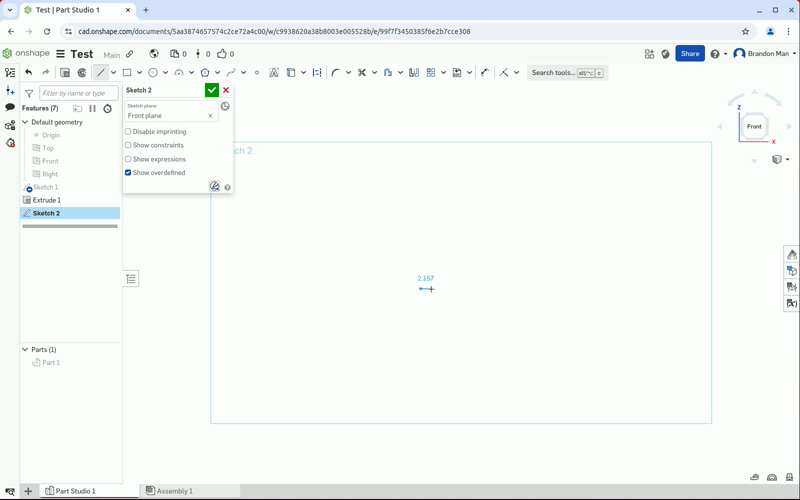
key_down(shift)
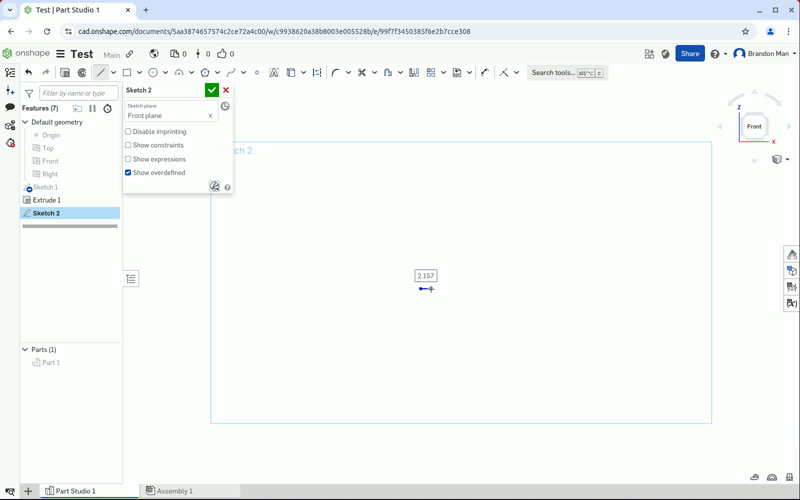
mouse_move(431, 189)
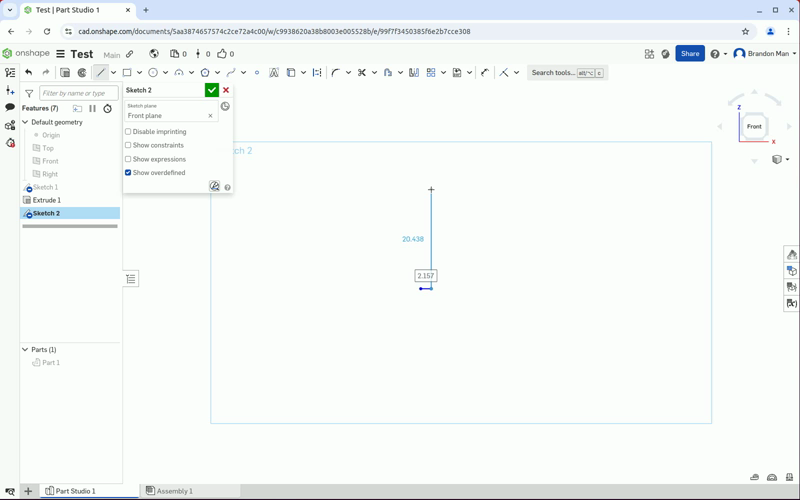
click(431, 189)
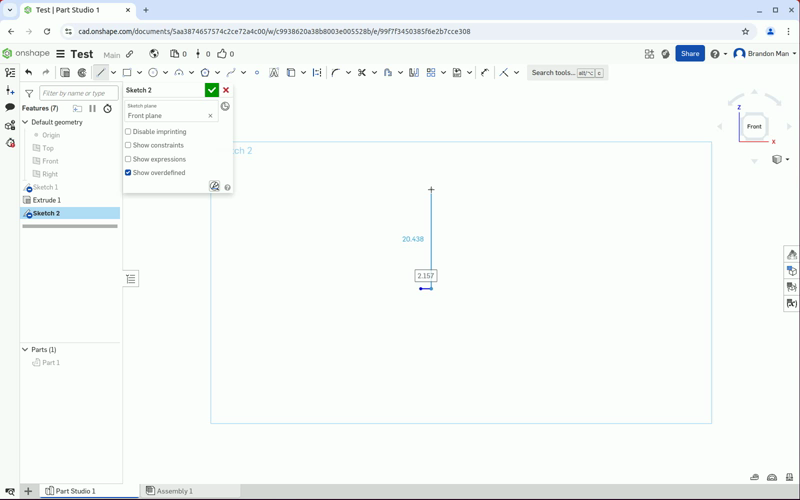
key_up(shift)
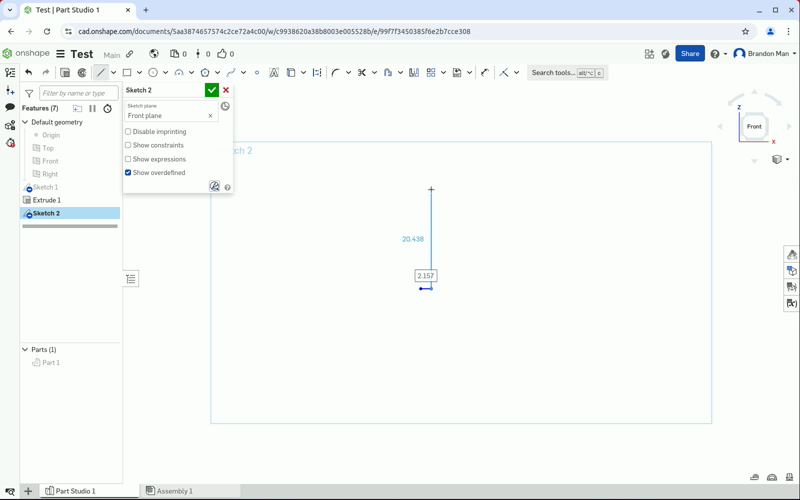
key_down(shift)
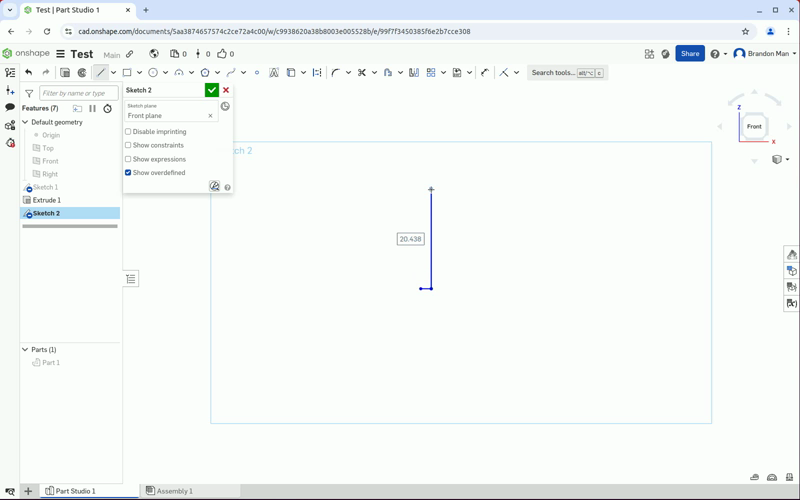
mouse_move(461, 189)
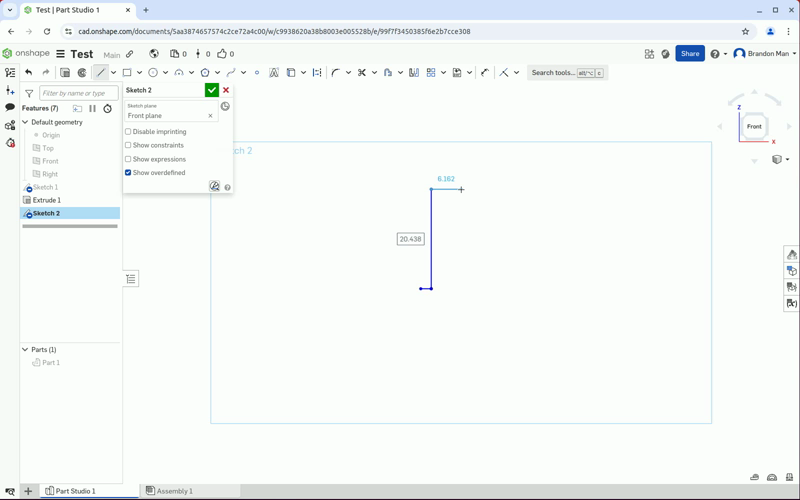
mouse_move(420, 189)
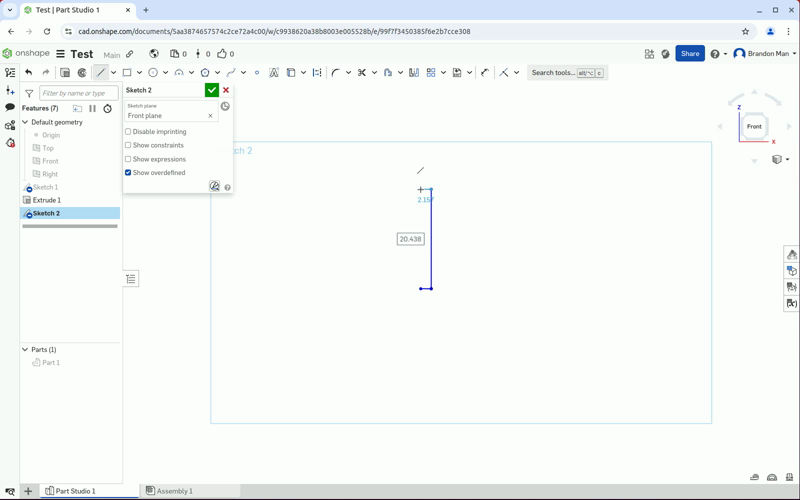
click(420, 189)
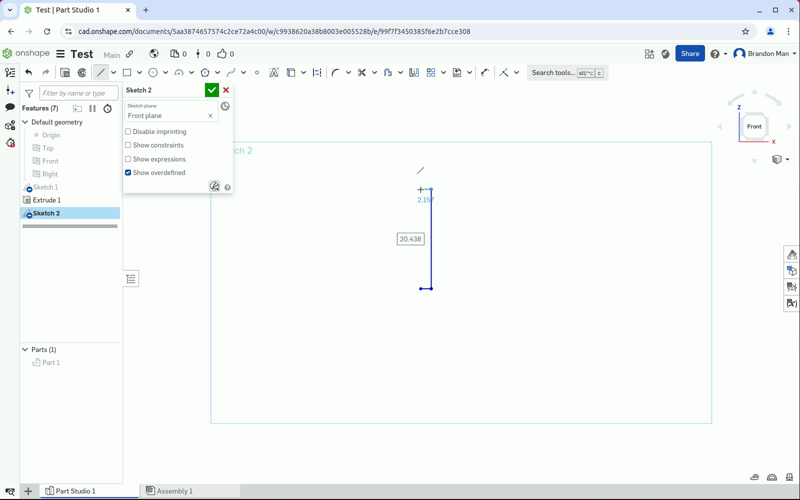
key_up(shift)
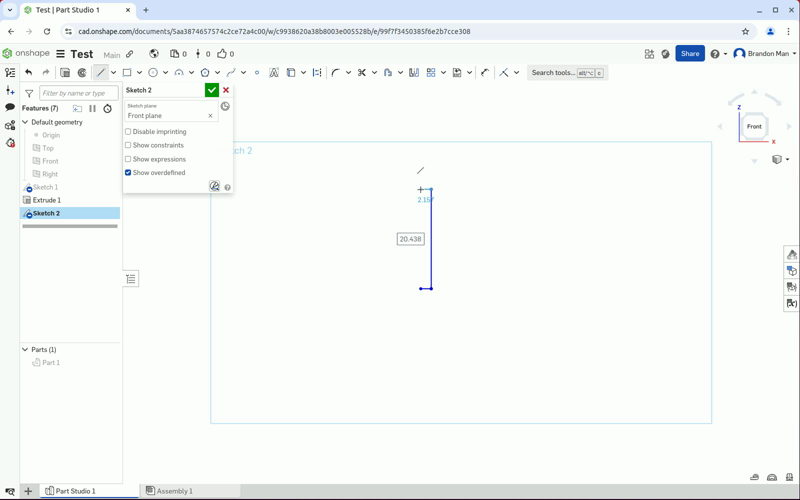
key_down(shift)
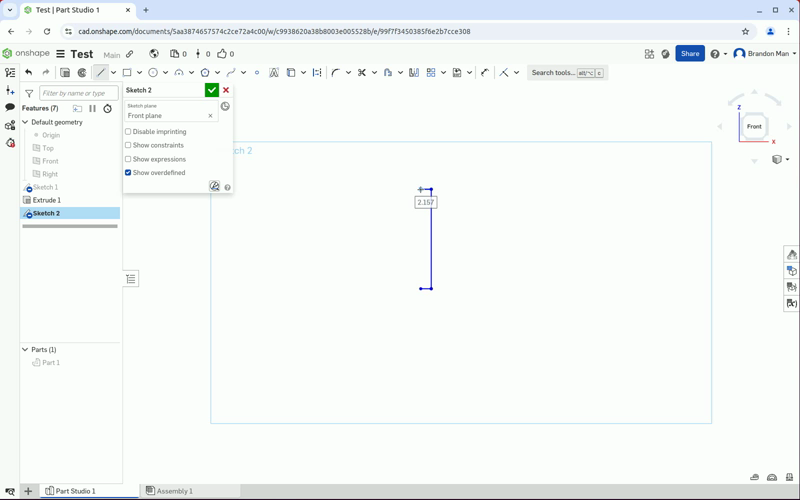
mouse_move(420, 288)
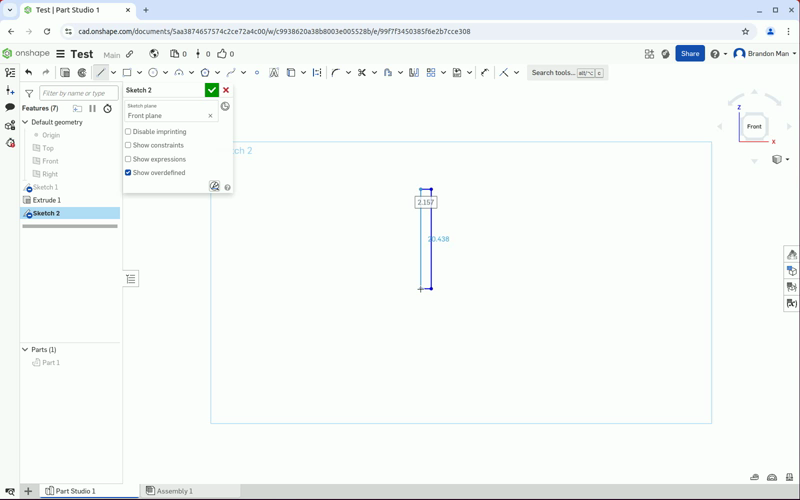
key_up(shift)
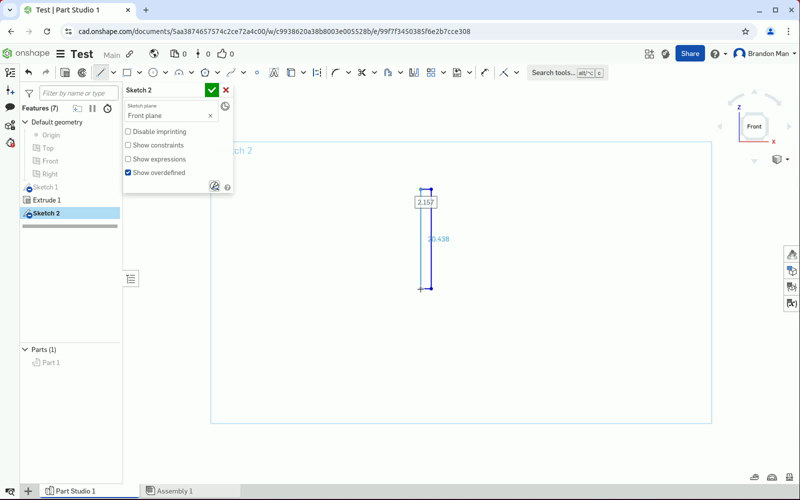
click(420, 288)
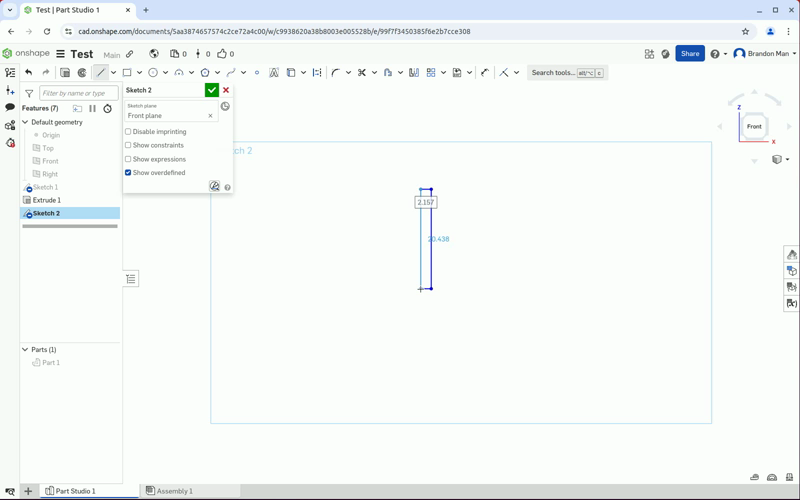
key(esc)
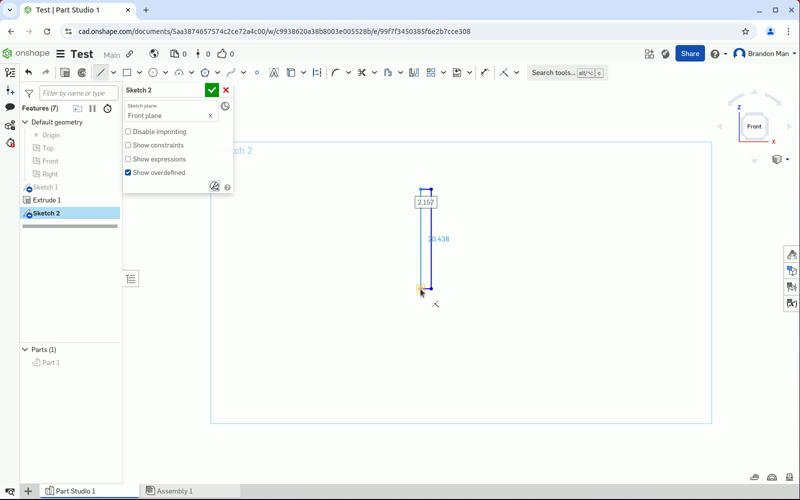
mouse_move(422, 267)
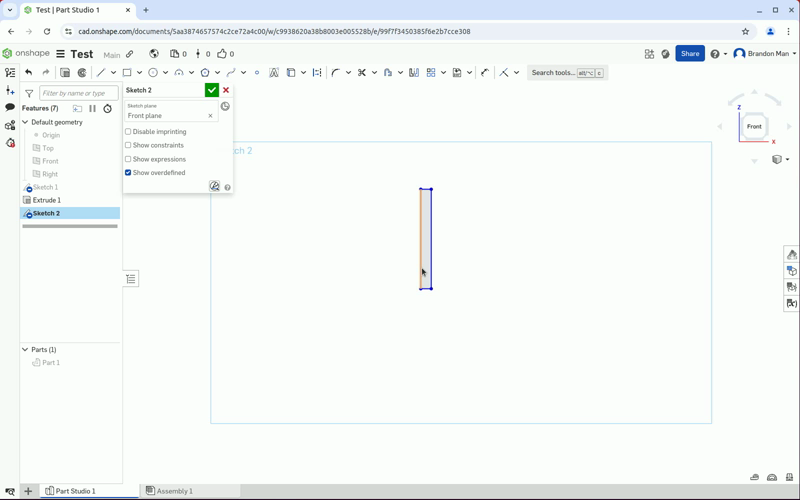
scroll(6)
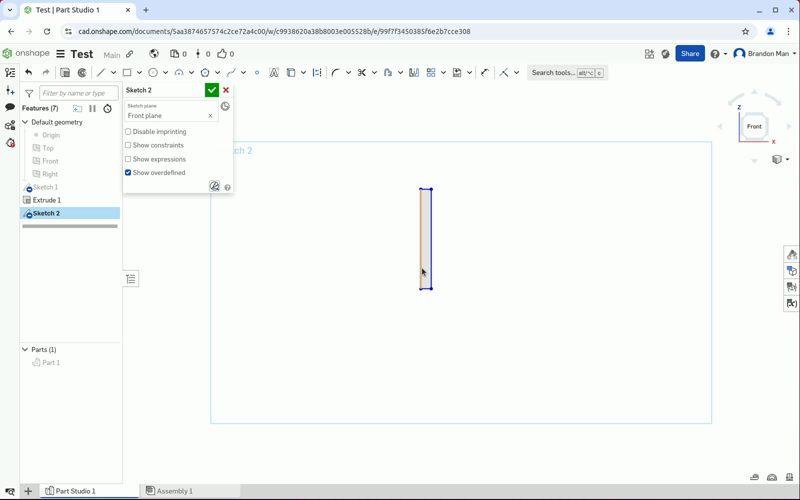
scroll(6)
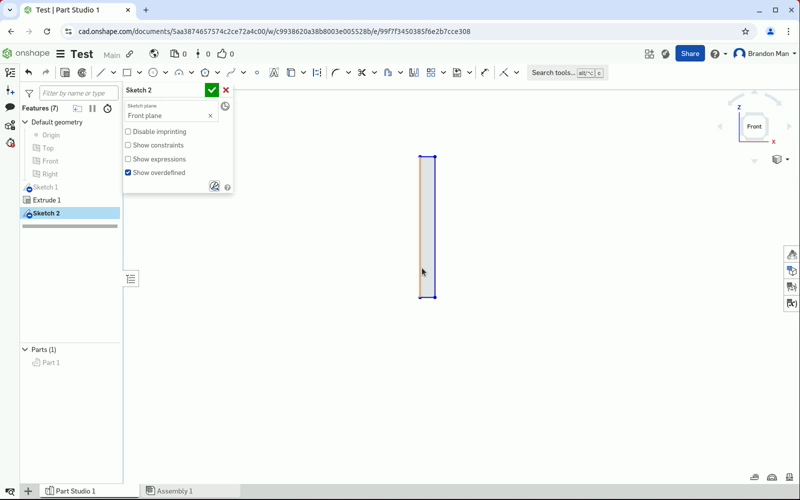
scroll(6)
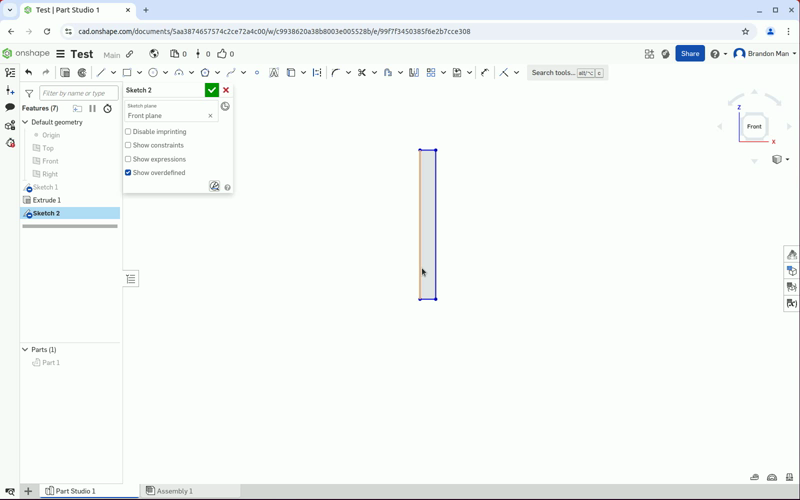
scroll(6)
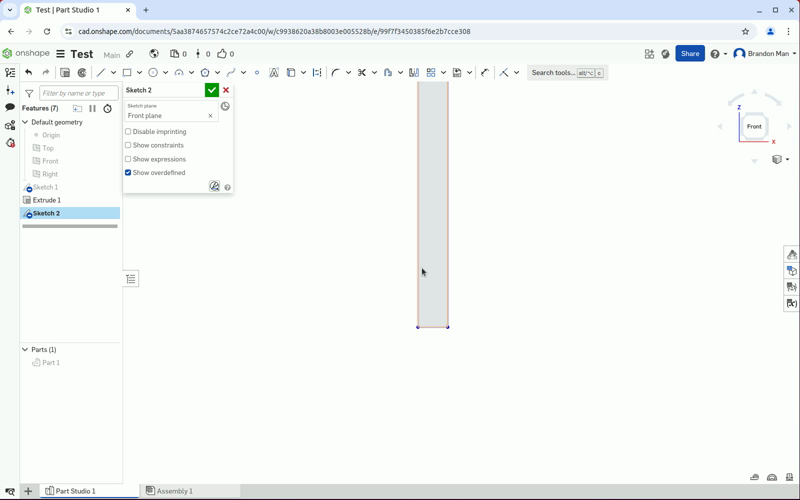
scroll(6)
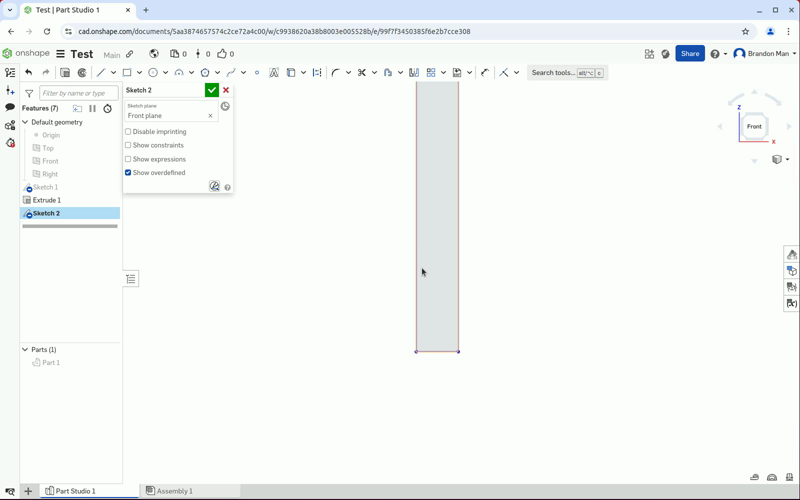
scroll(6)
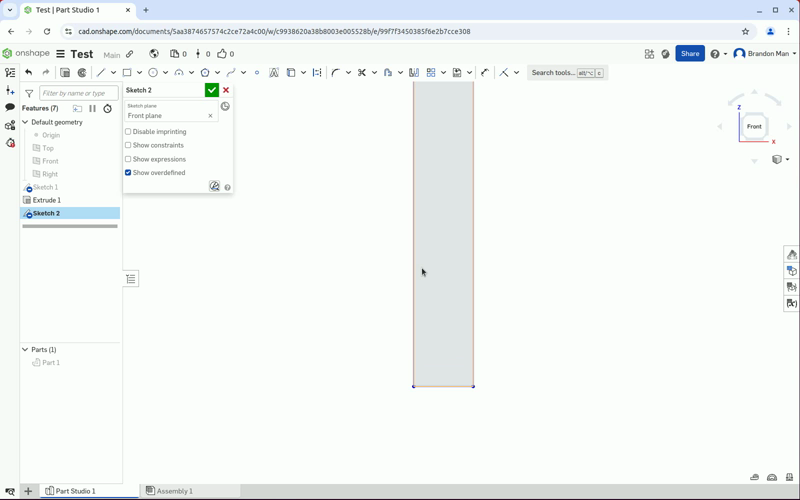
scroll(6)
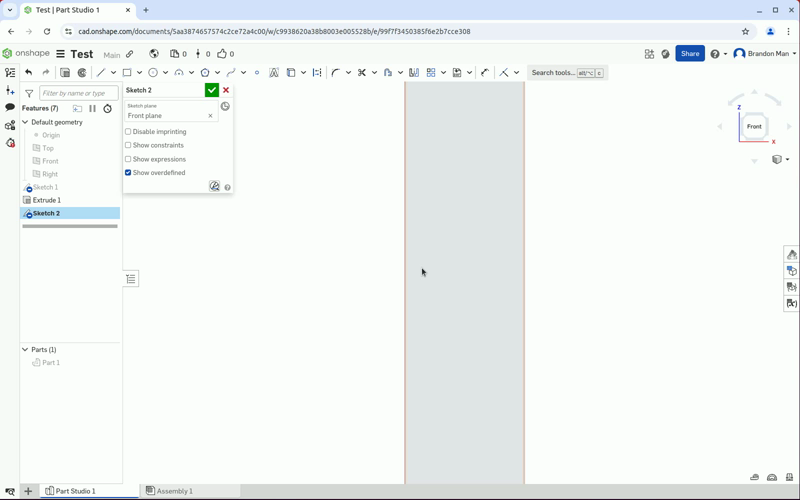
click(422, 267)
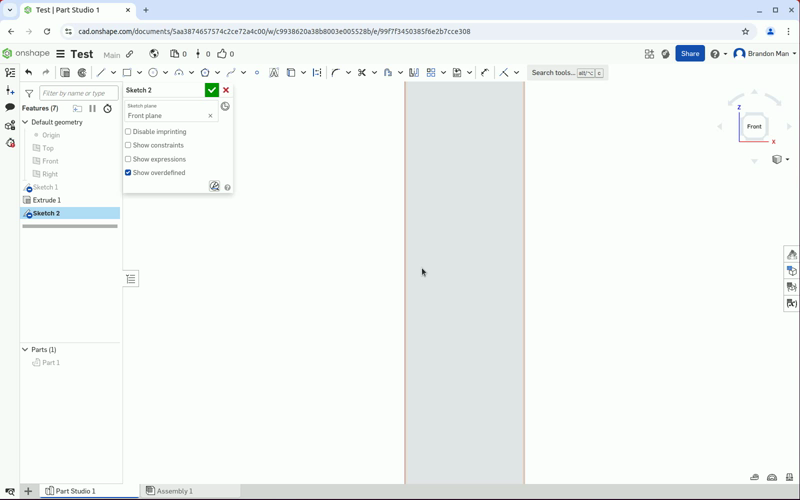
scroll(-6)
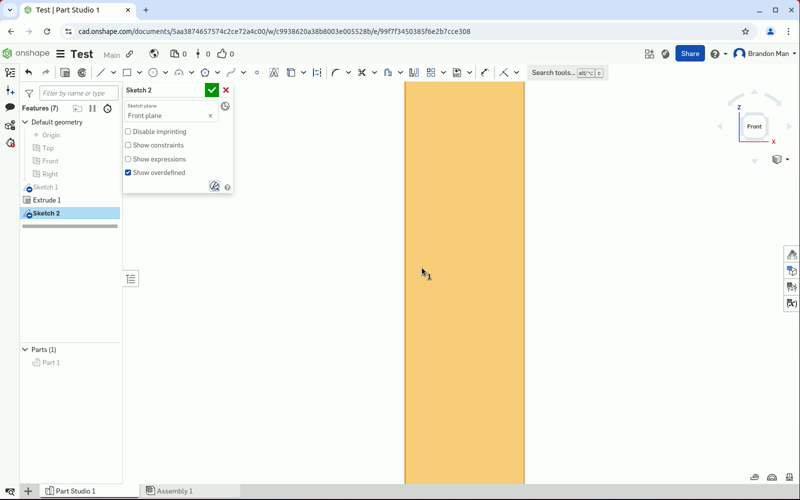
scroll(-6)
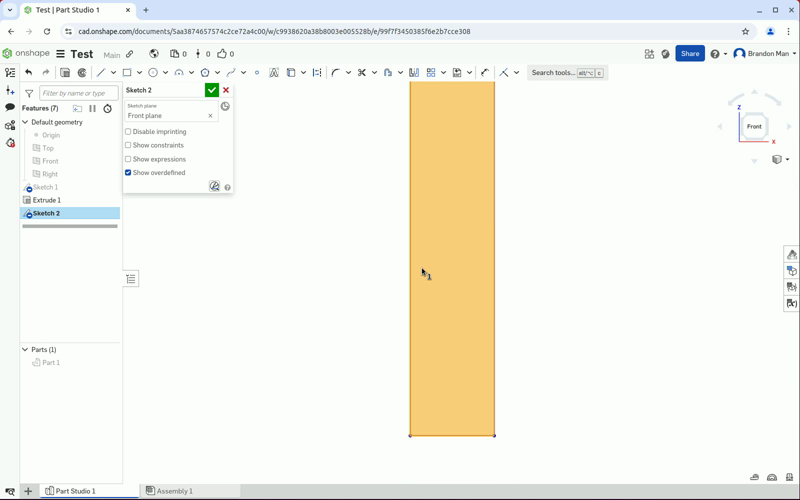
scroll(-6)
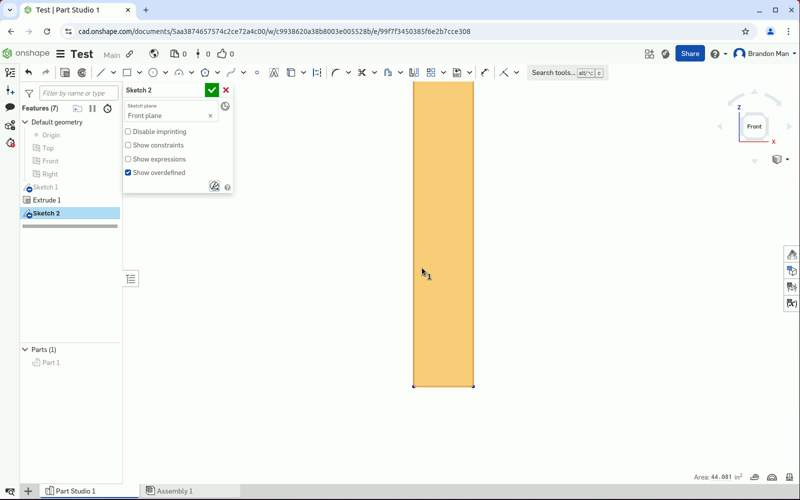
scroll(-6)
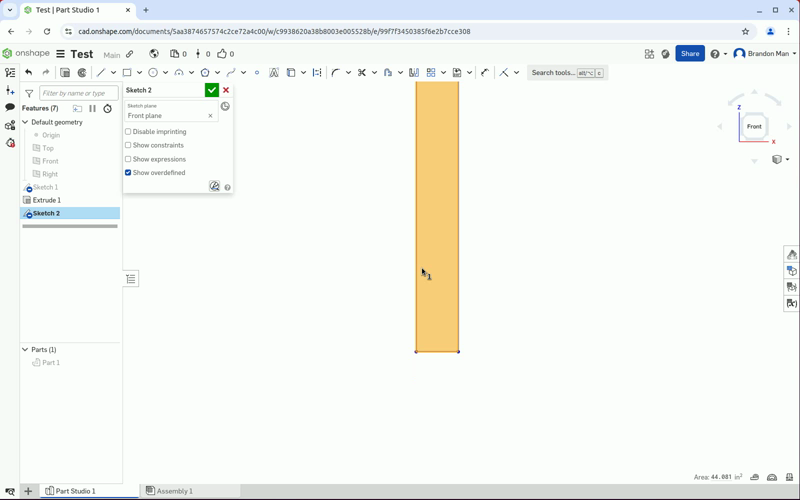
scroll(-6)
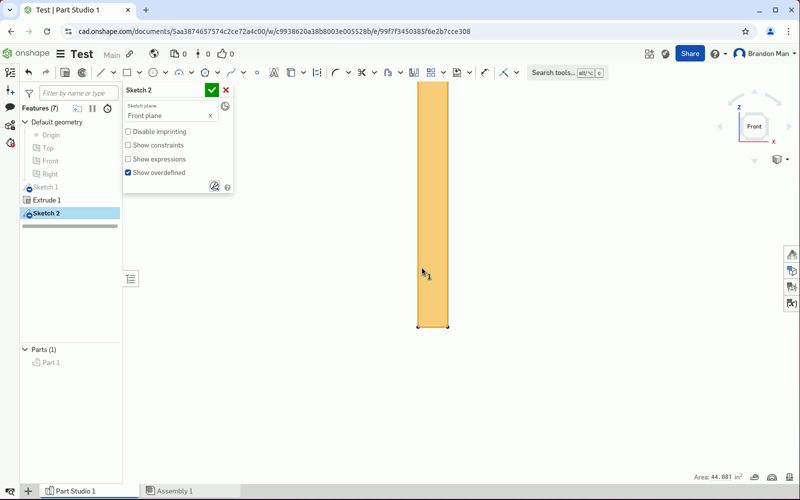
scroll(-6)
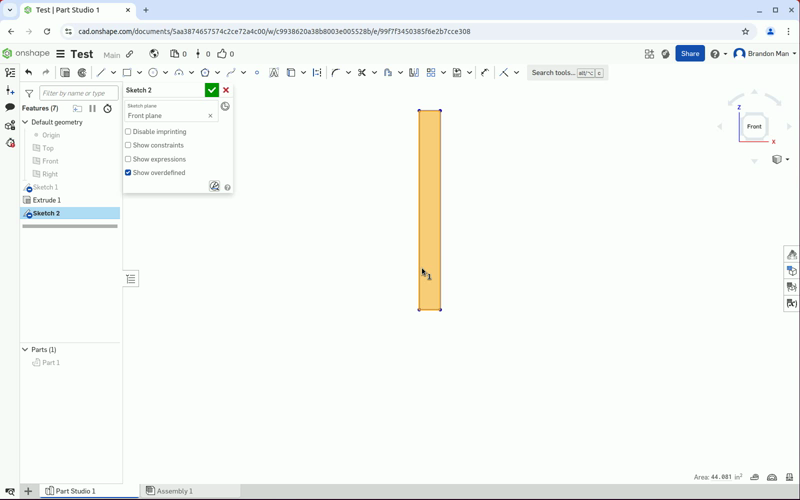
scroll(-6)
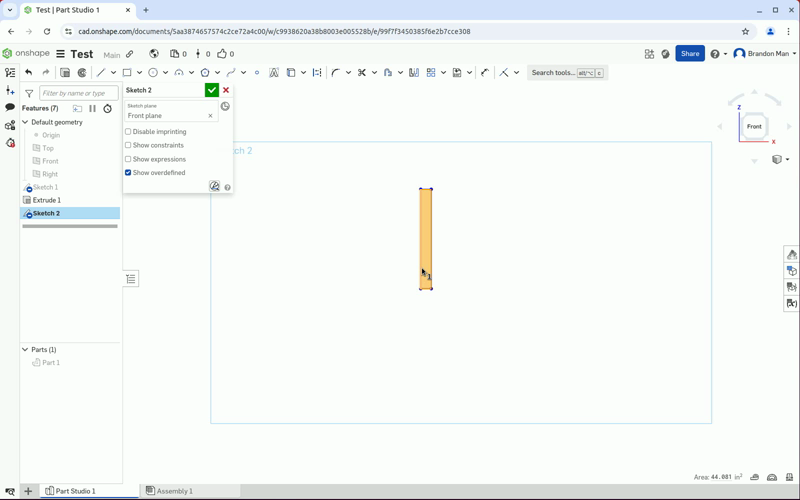
mouse_move(73, 352)
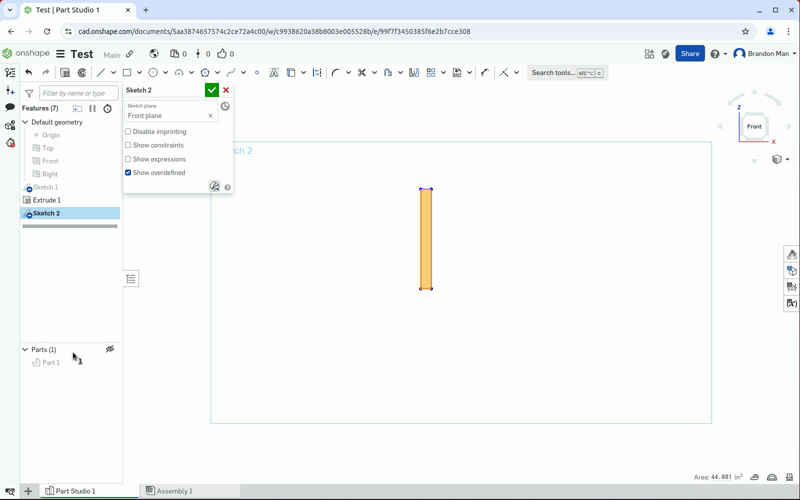
key(shift+y)
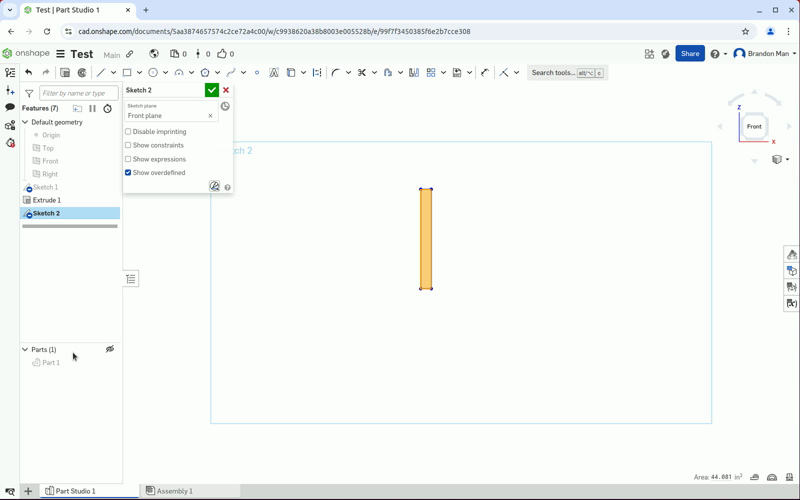
key(shift+e)
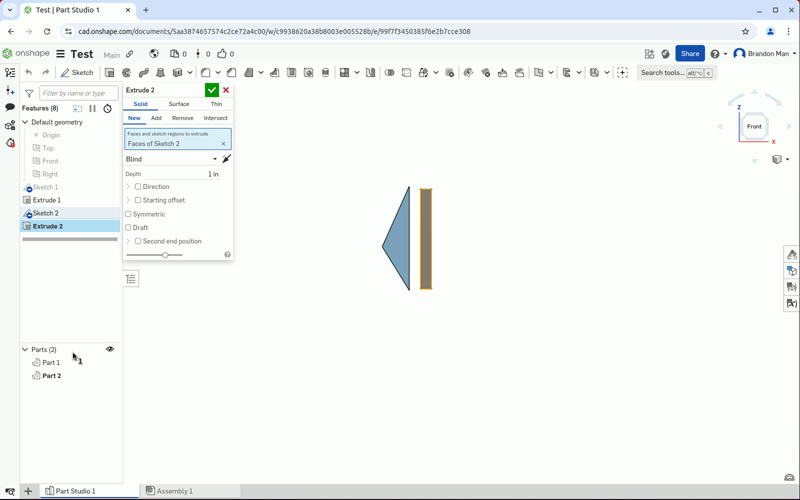
mouse_move(143, 106)
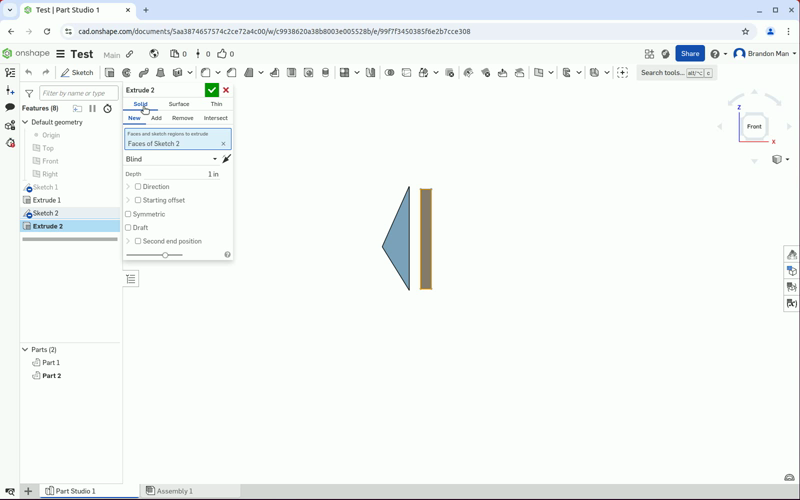
click(143, 106)
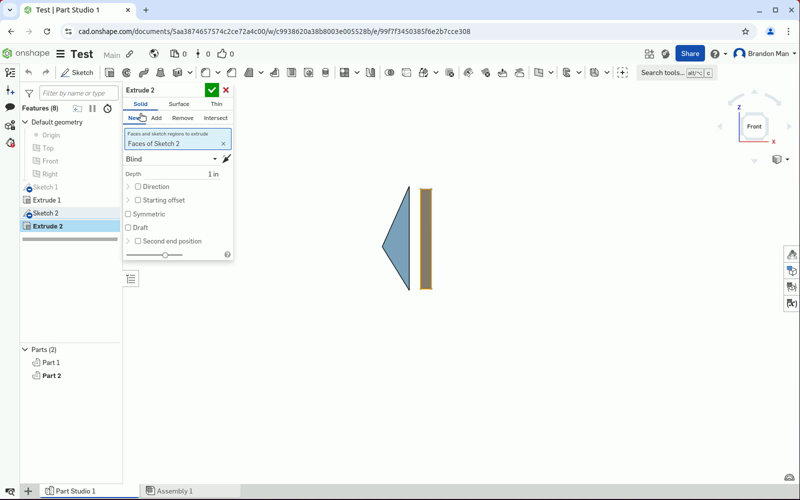
mouse_move(137, 120)
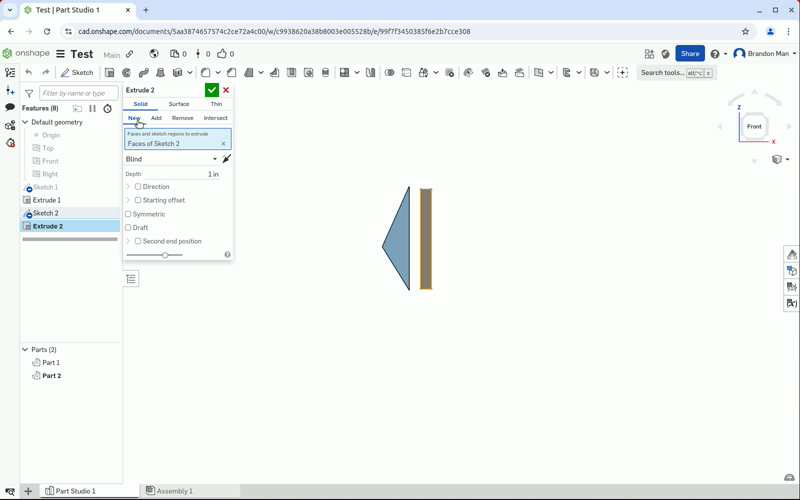
click(137, 120)
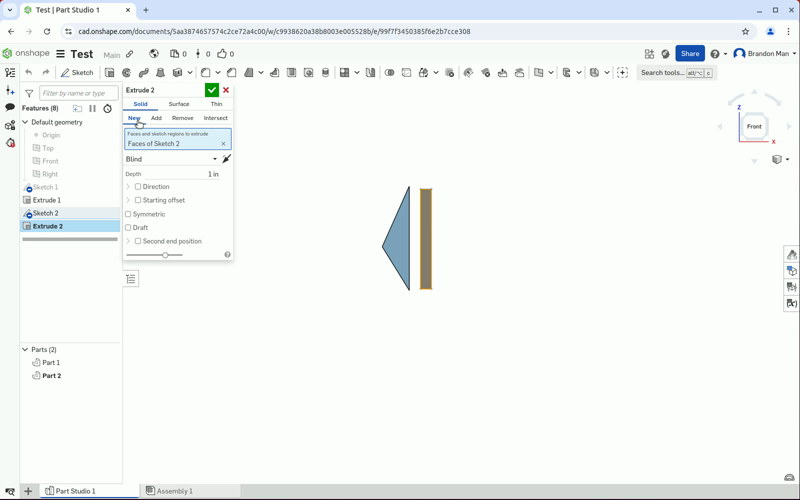
key(tab, 4)
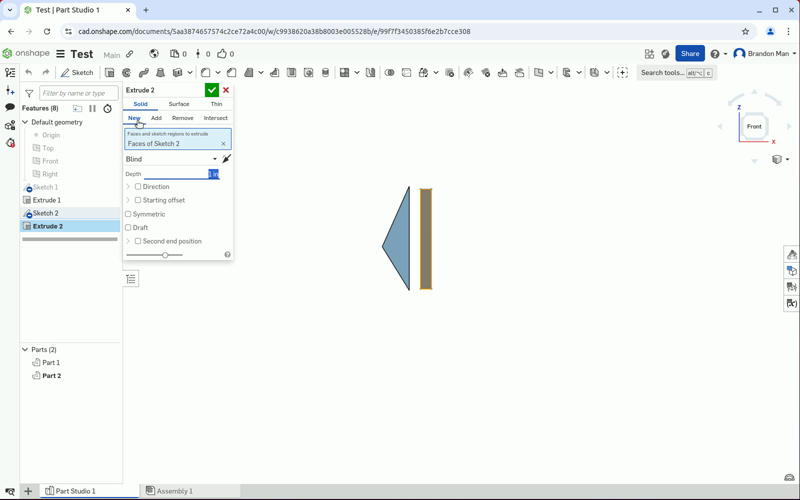
text(23.108)
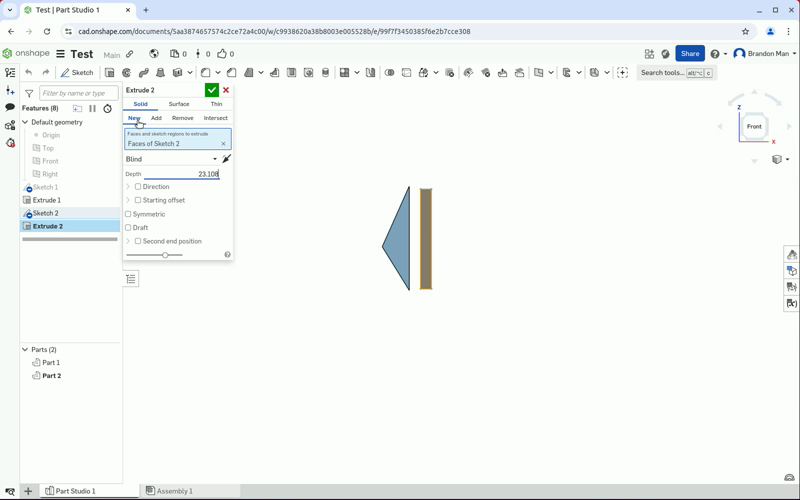
key(enter)
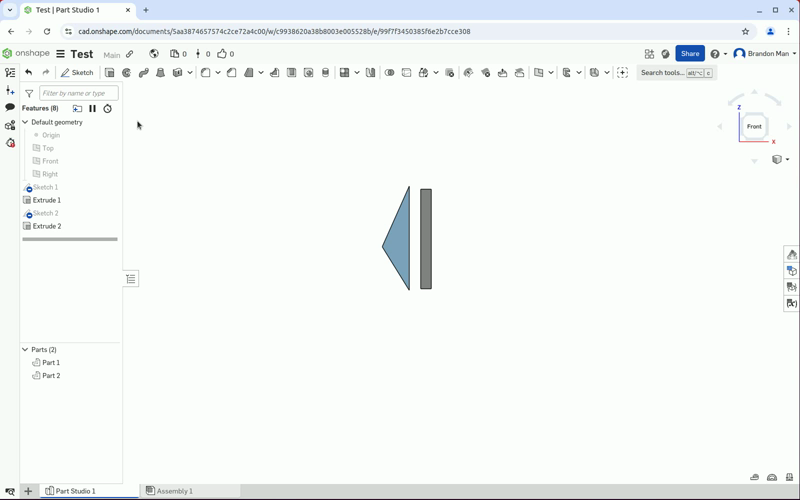
key(shift+h)
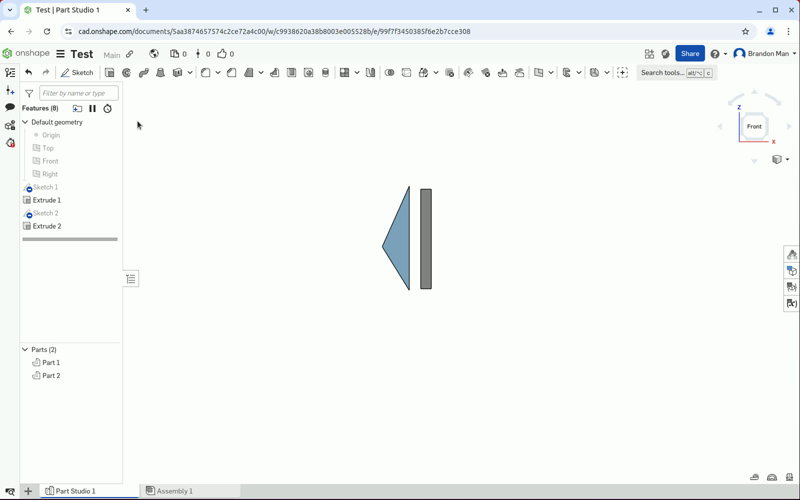
key(shift+h)
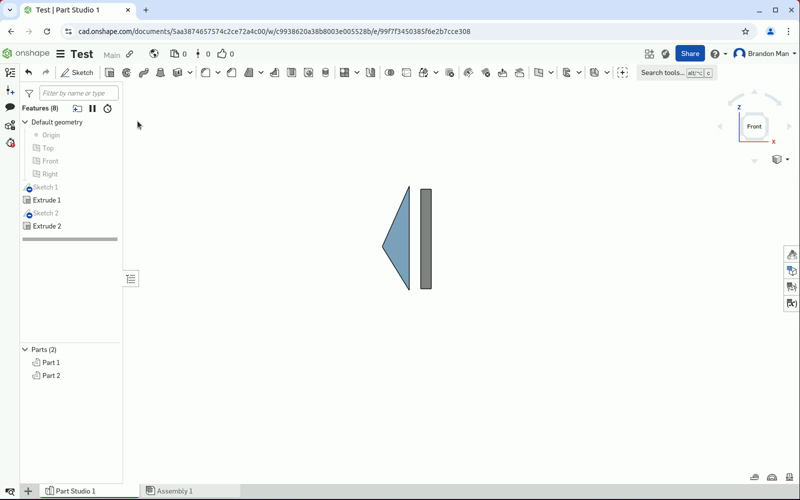
mouse_move(73, 189)
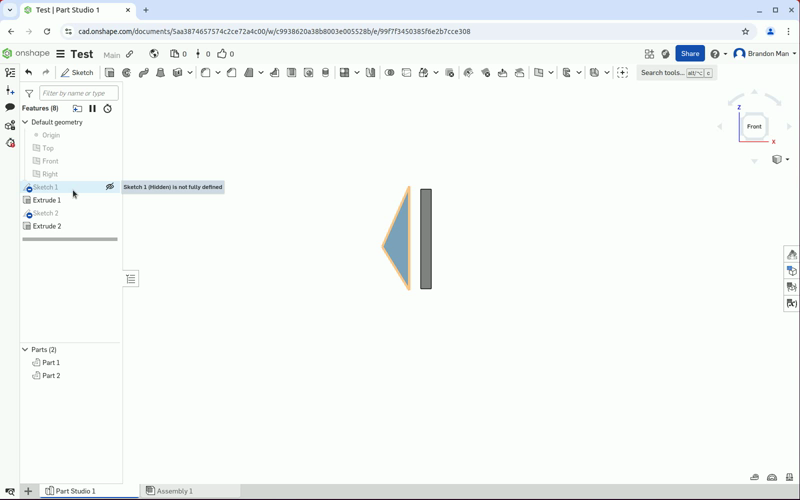
click(73, 189)
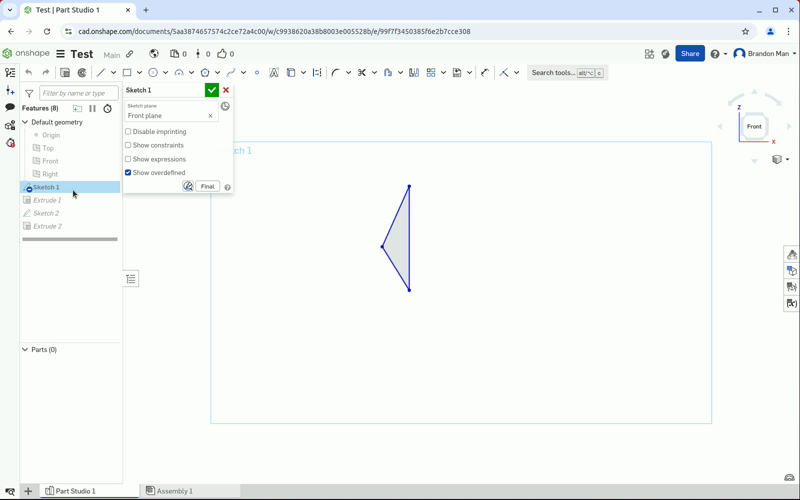
mouse_move(229, 92)
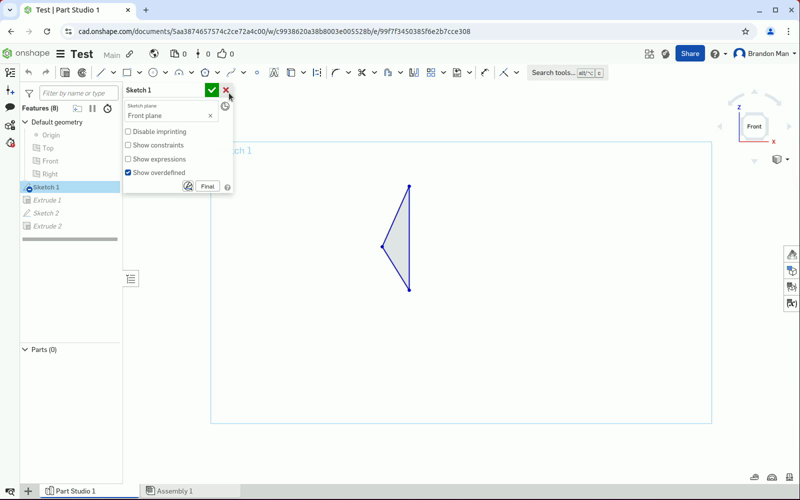
click(229, 92)
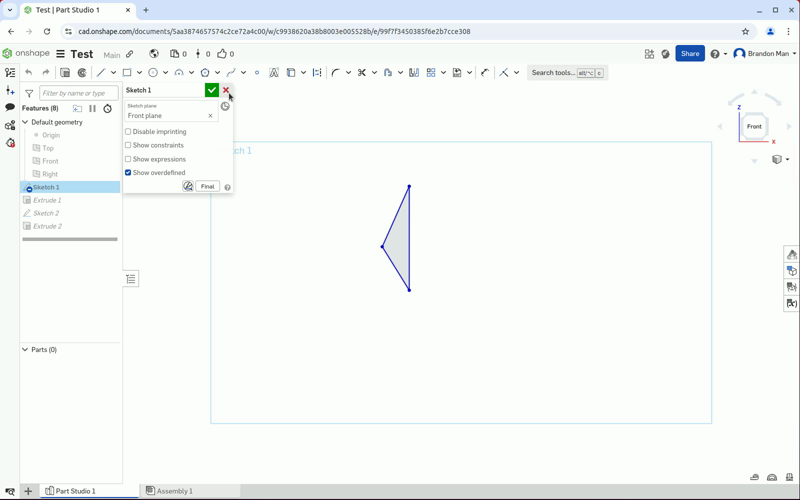
key(shift+s)
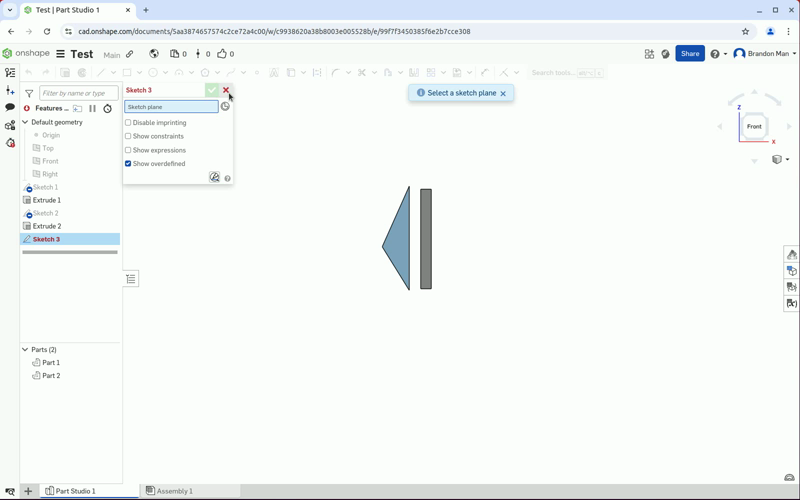
mouse_move(73, 163)
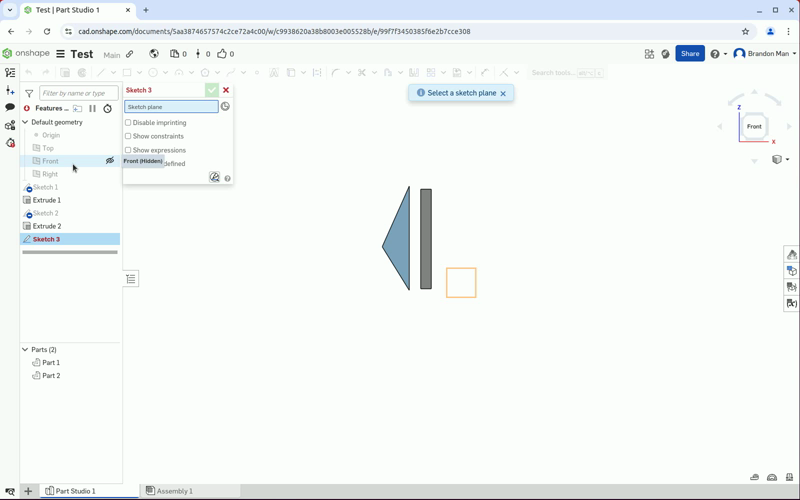
click(73, 163)
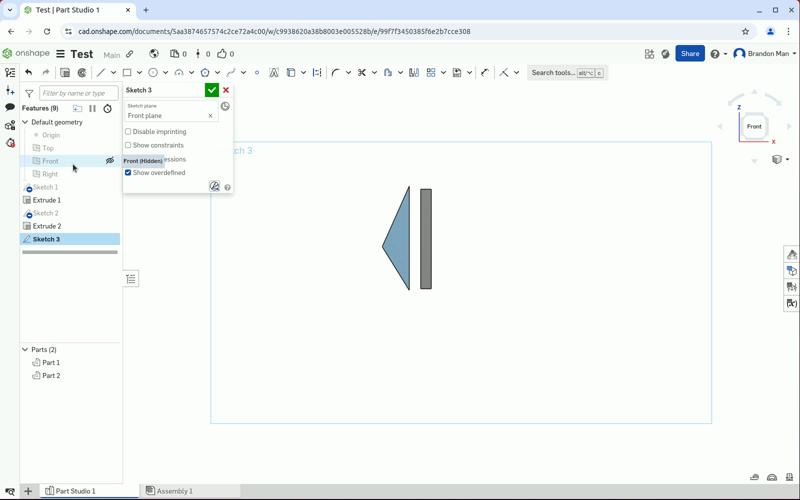
mouse_move(73, 352)
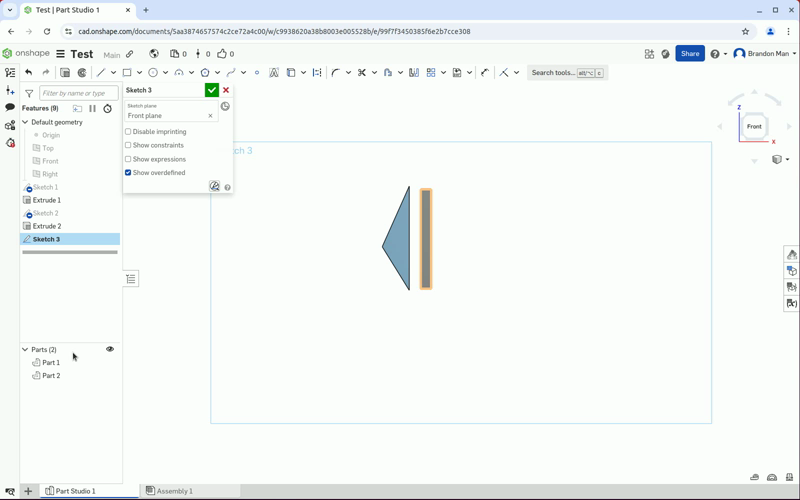
key(y)
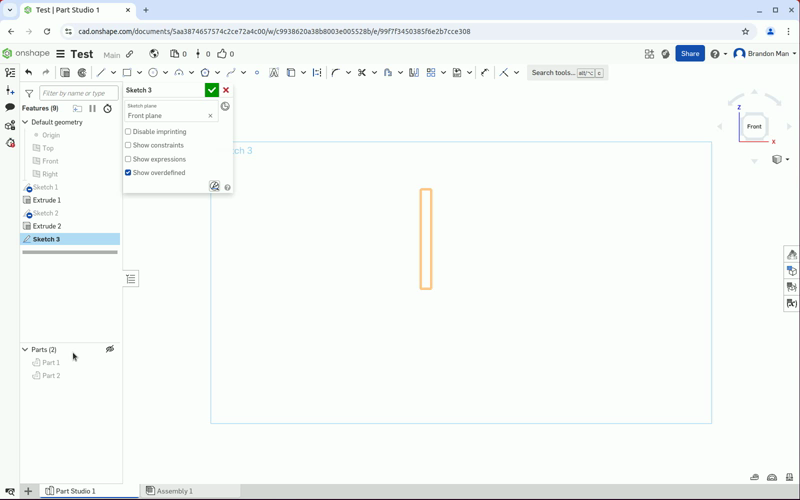
key(l)
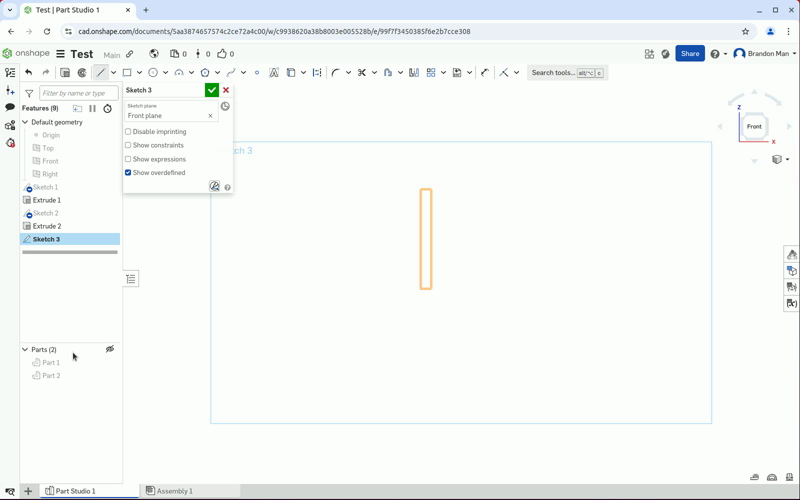
key_down(shift)
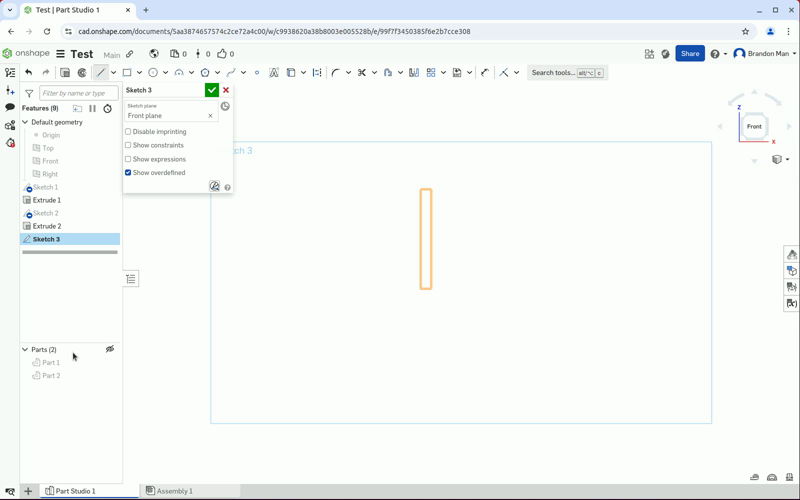
mouse_move(444, 292)
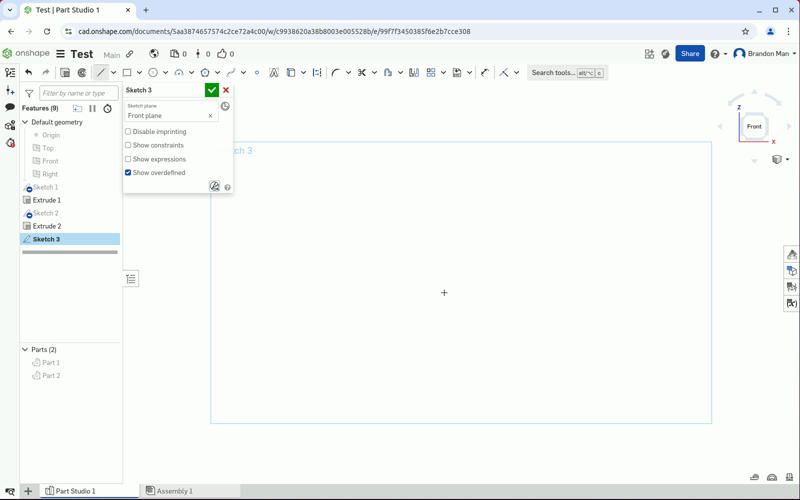
click(444, 292)
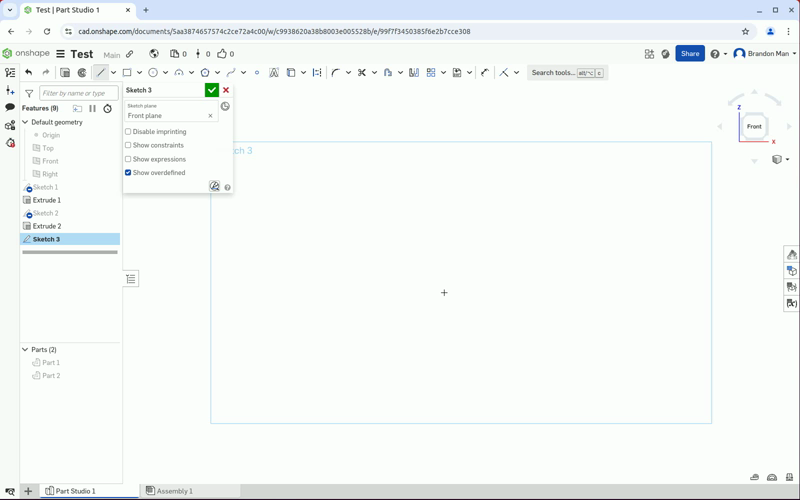
key_up(shift)
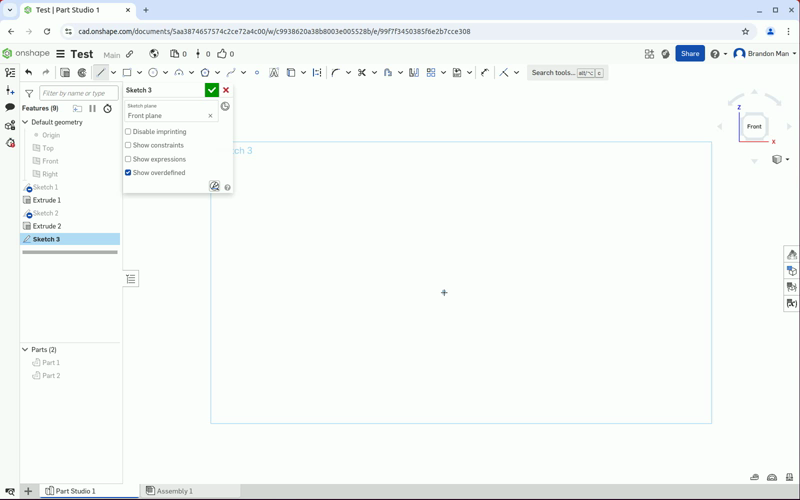
key_down(shift)
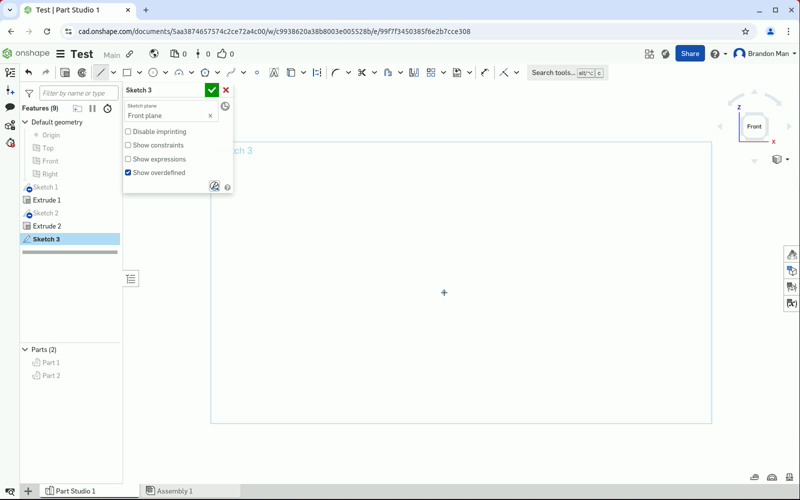
mouse_move(475, 237)
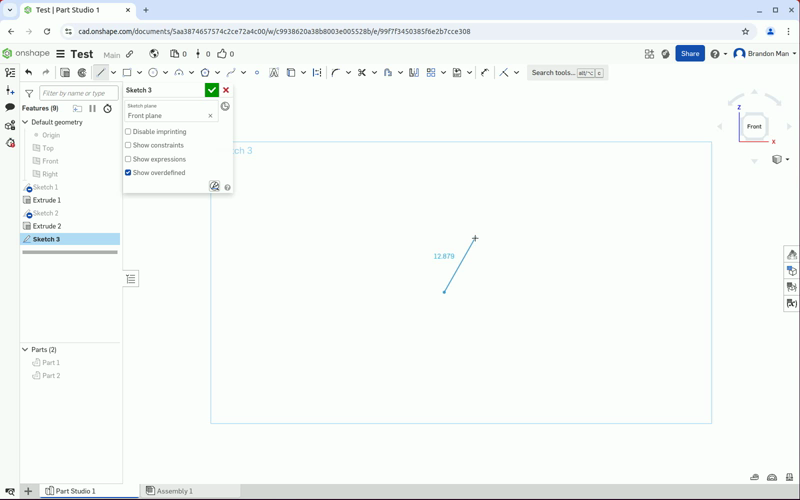
click(475, 237)
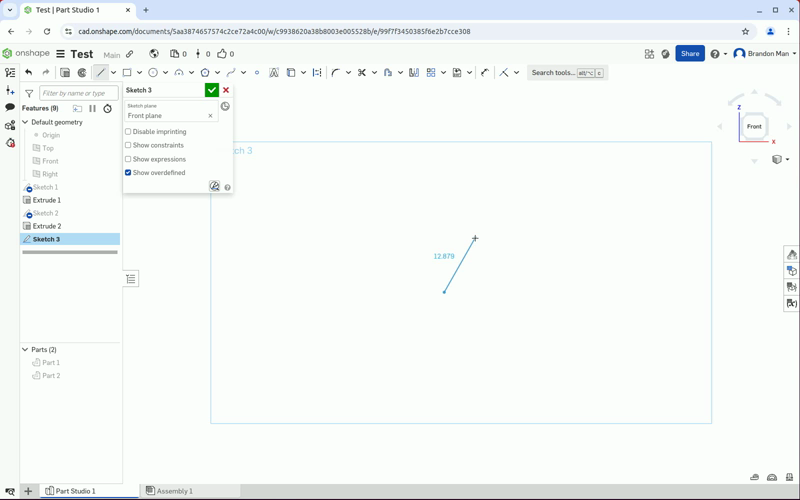
key_up(shift)
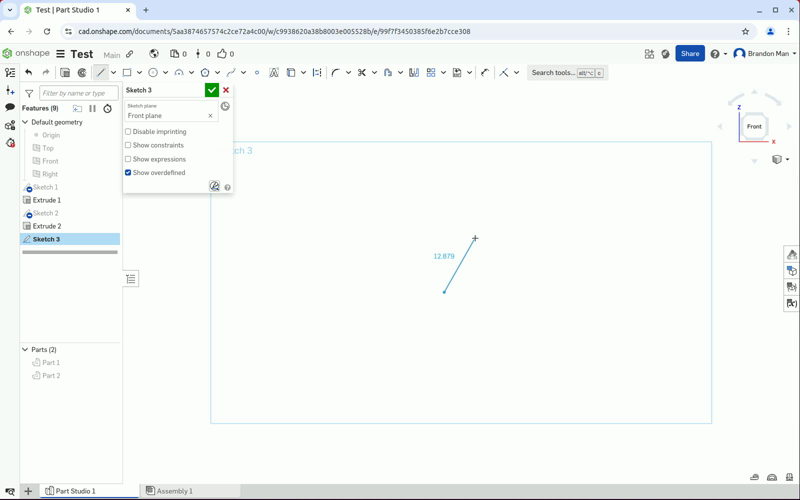
key_down(shift)
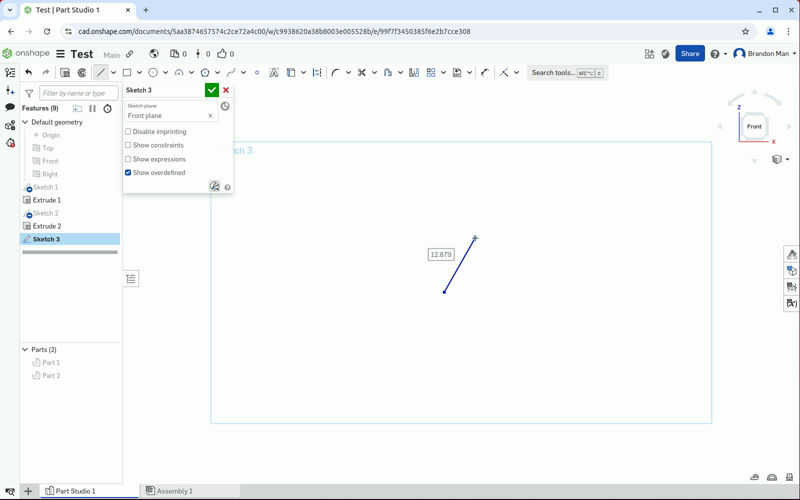
mouse_move(444, 184)
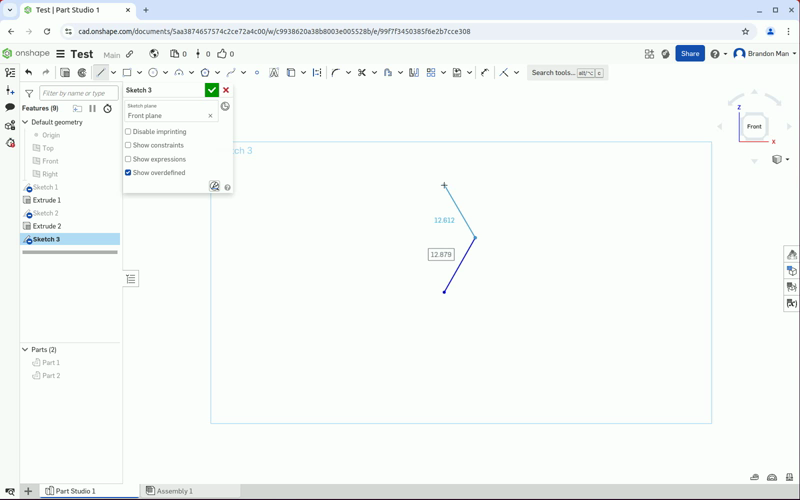
click(444, 184)
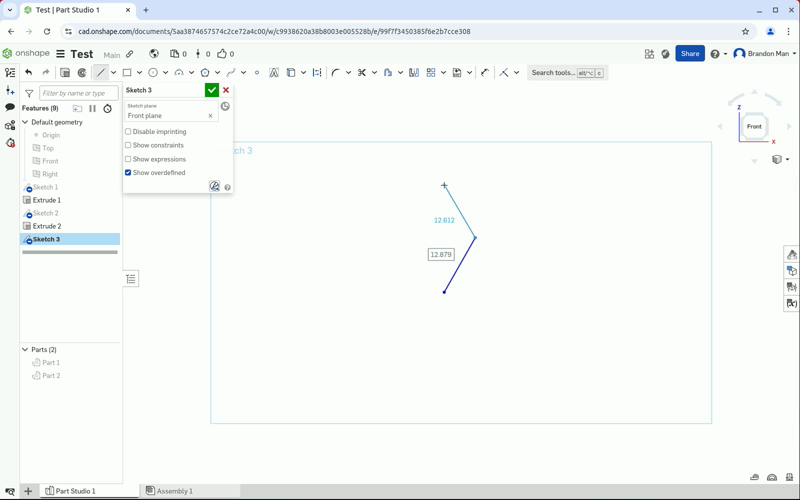
key_up(shift)
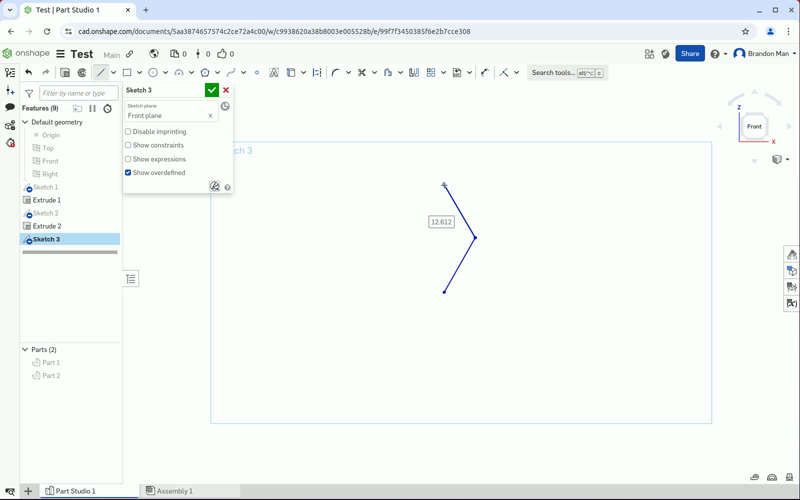
key_down(shift)
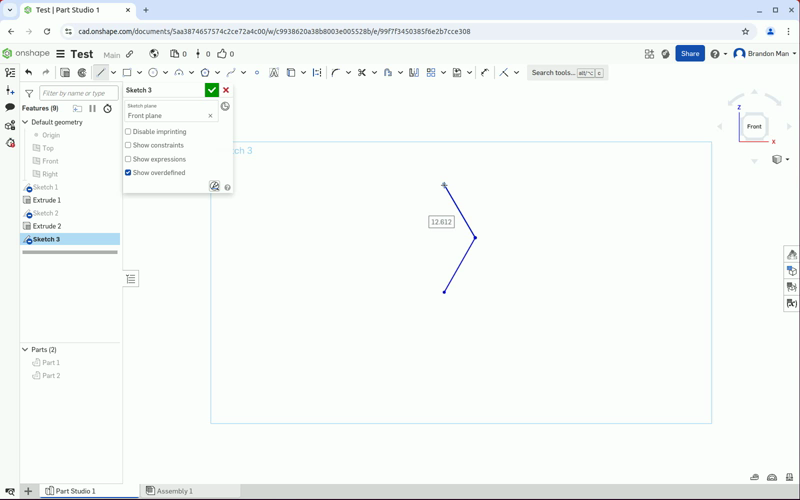
mouse_move(444, 292)
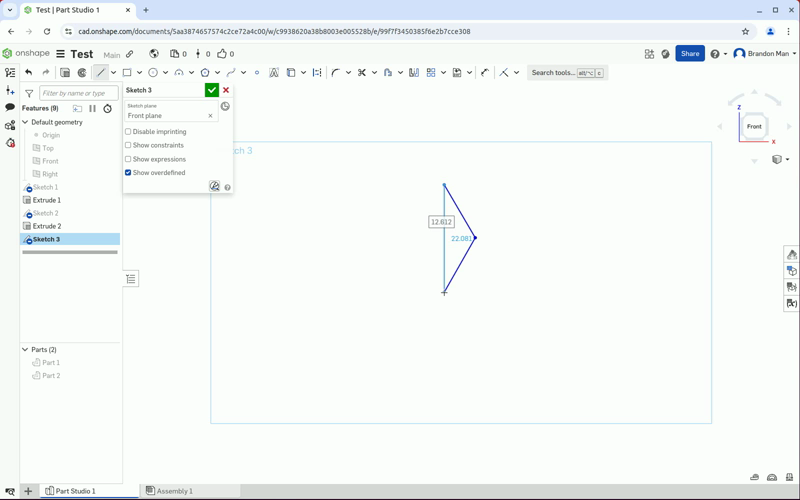
key_up(shift)
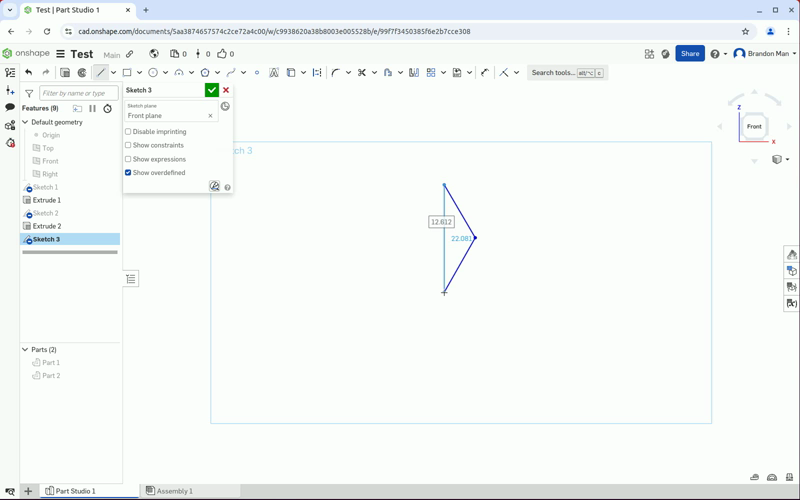
click(444, 292)
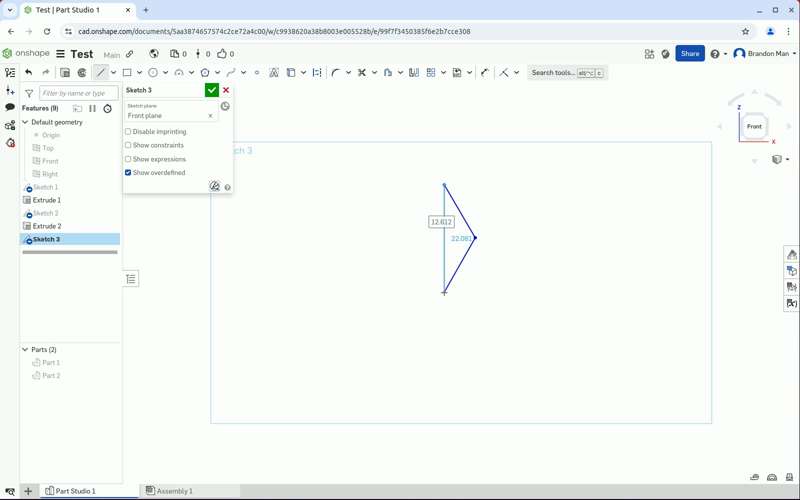
key(esc)
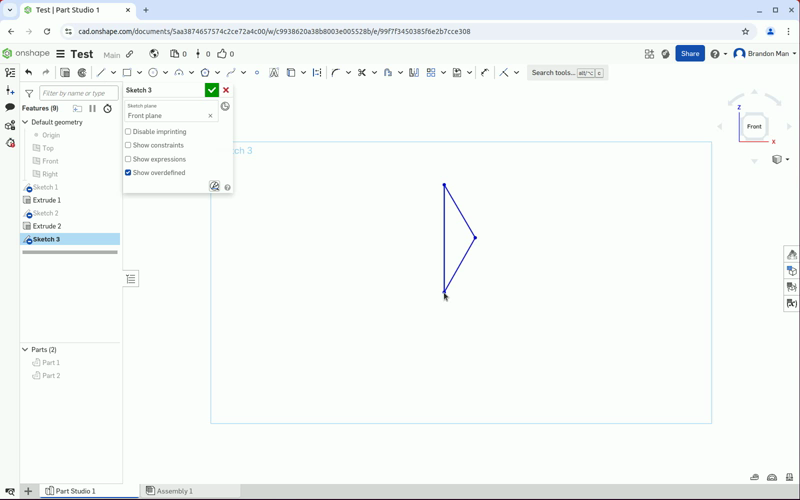
mouse_move(445, 266)
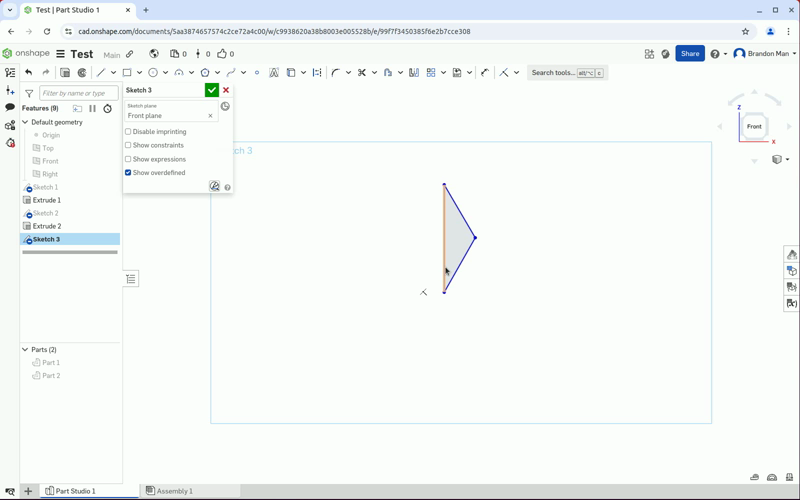
scroll(6)
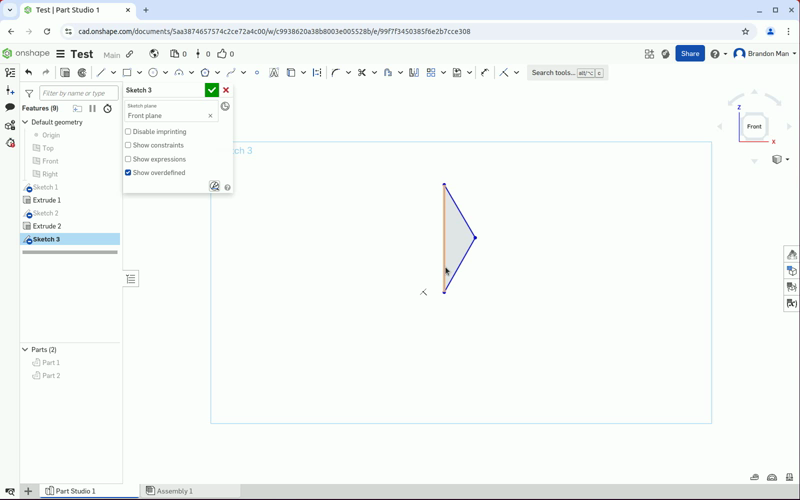
scroll(6)
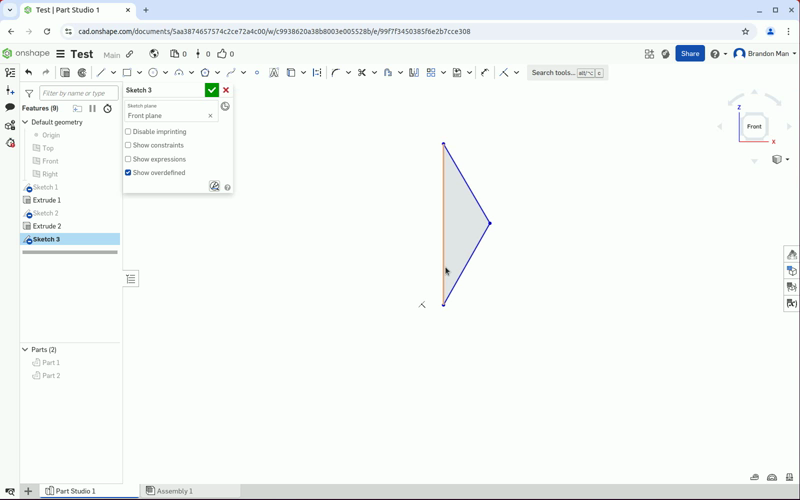
scroll(6)
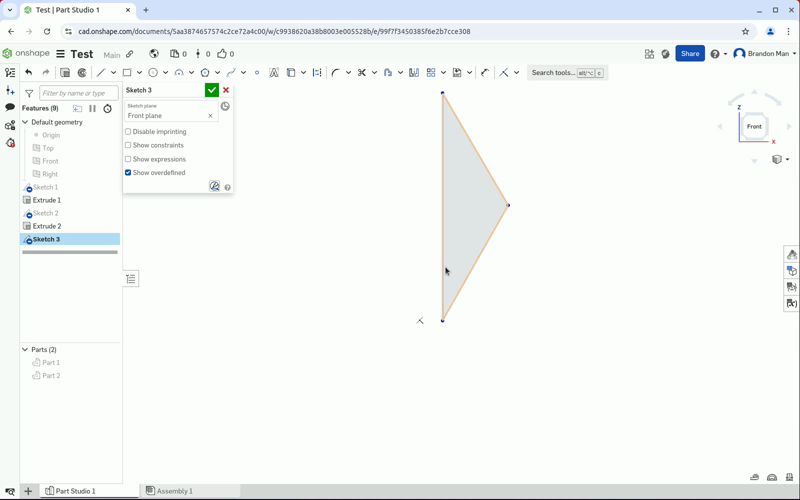
scroll(6)
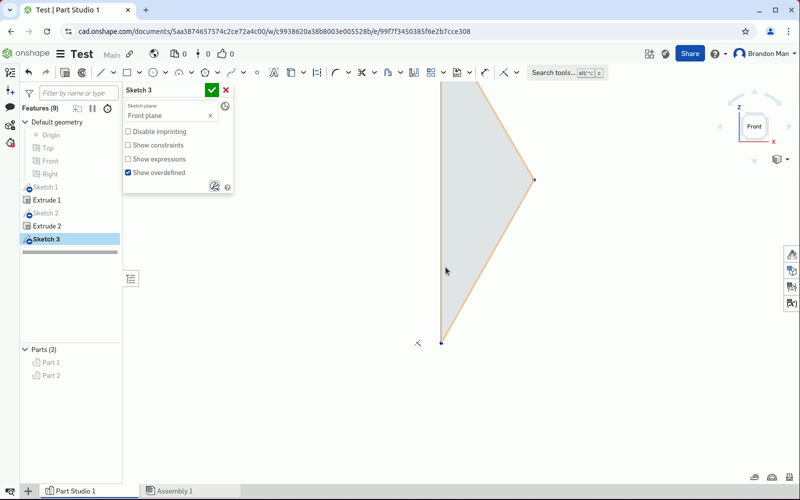
scroll(6)
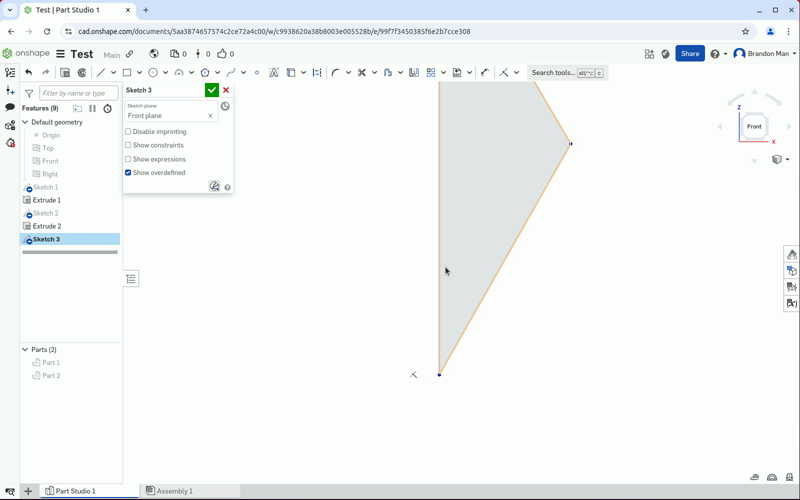
scroll(6)
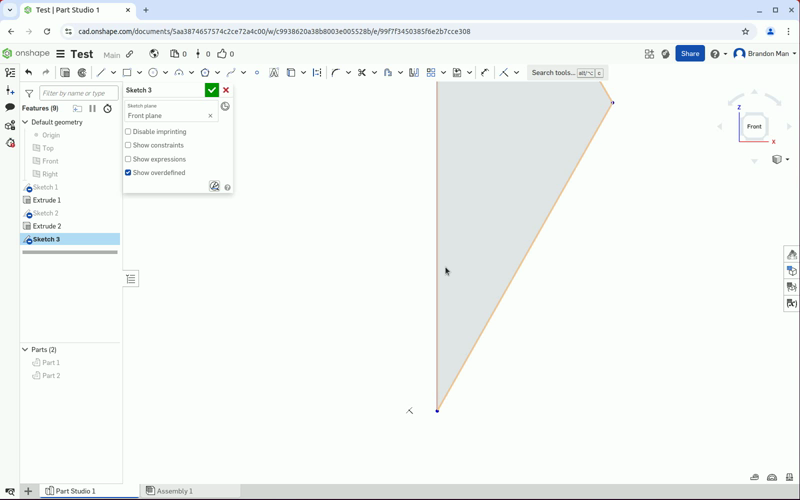
scroll(6)
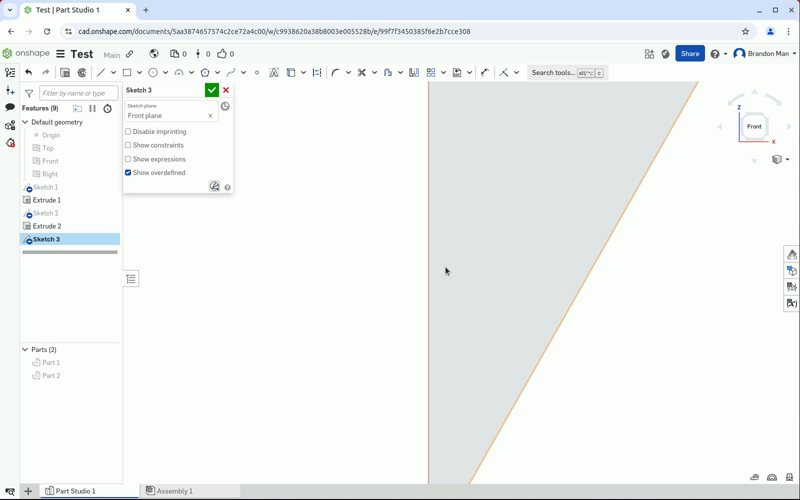
click(445, 266)
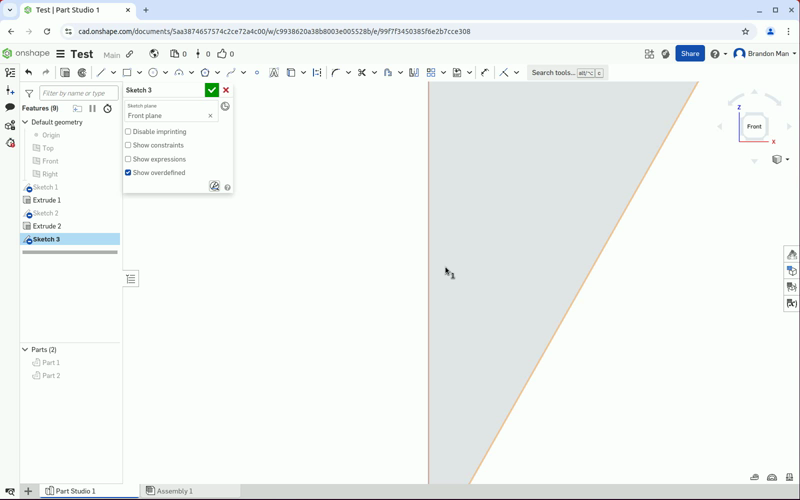
scroll(-6)
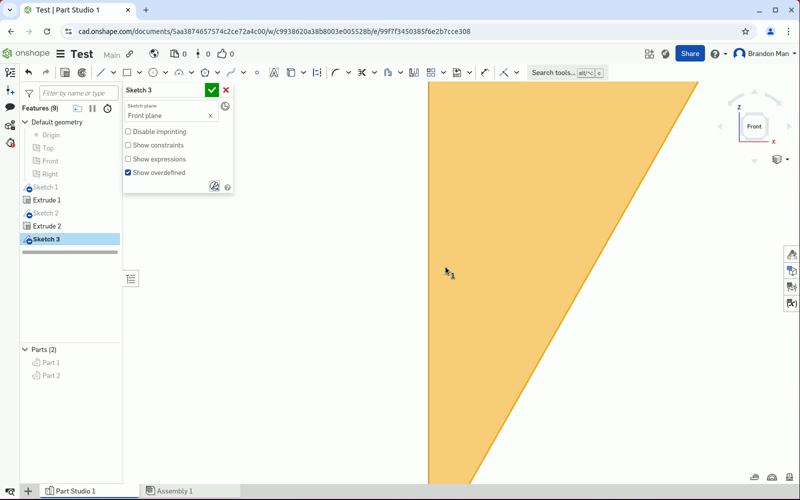
scroll(-6)
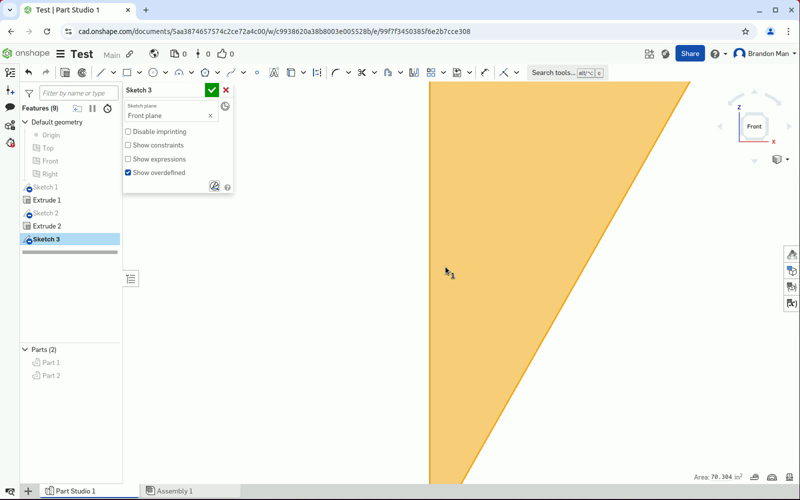
scroll(-6)
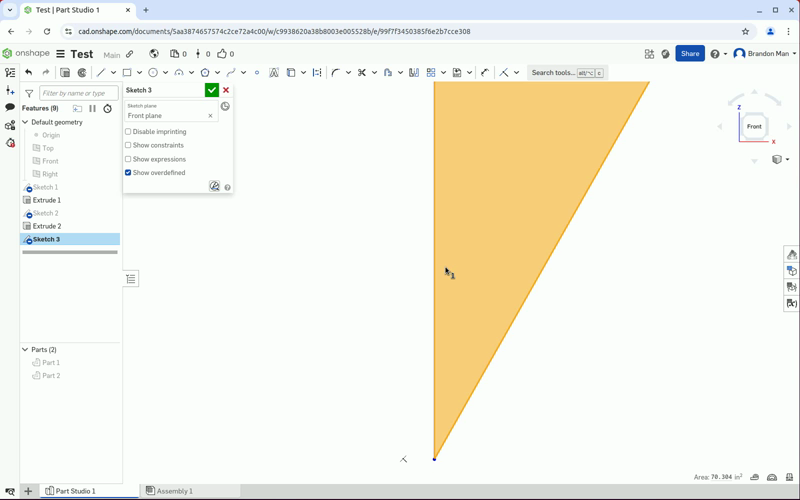
scroll(-6)
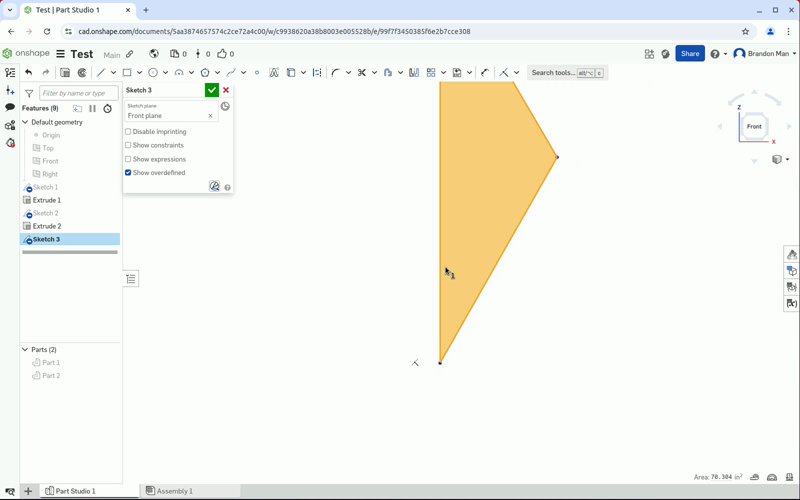
scroll(-6)
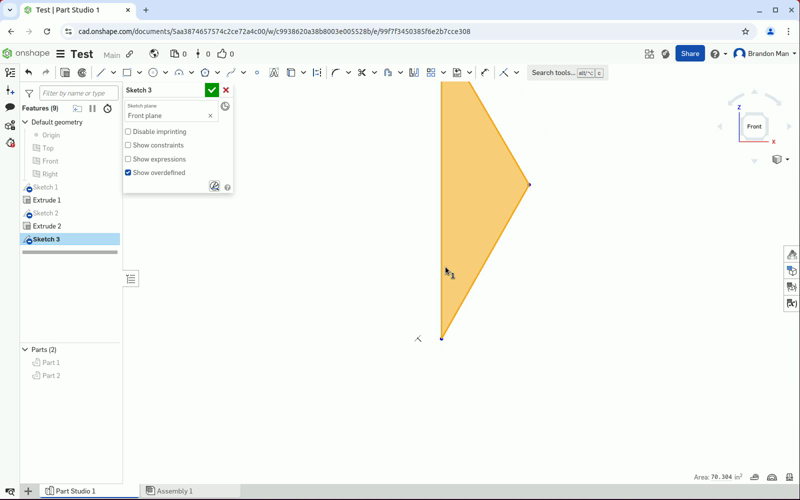
scroll(-6)
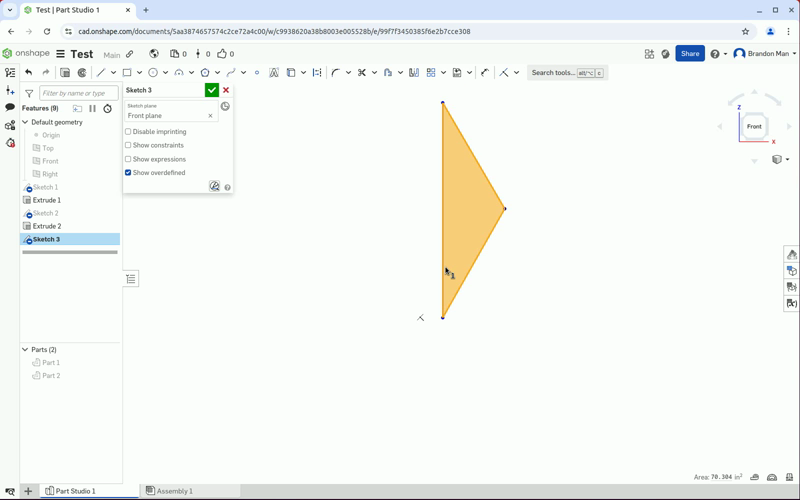
scroll(-6)
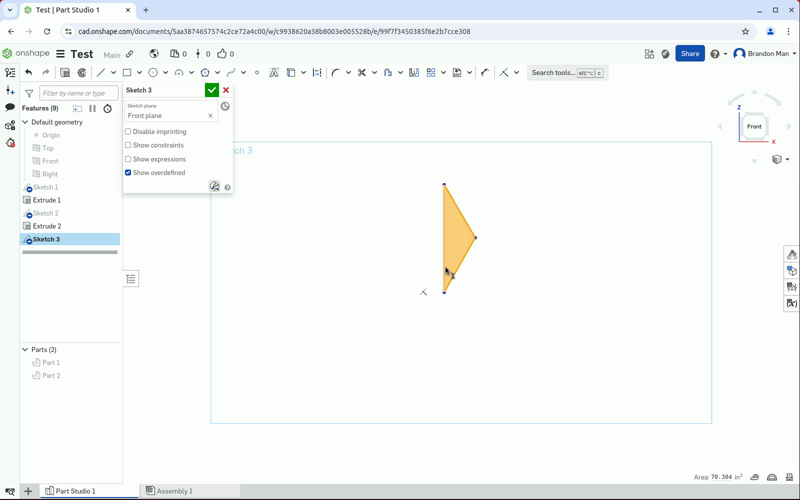
mouse_move(73, 352)
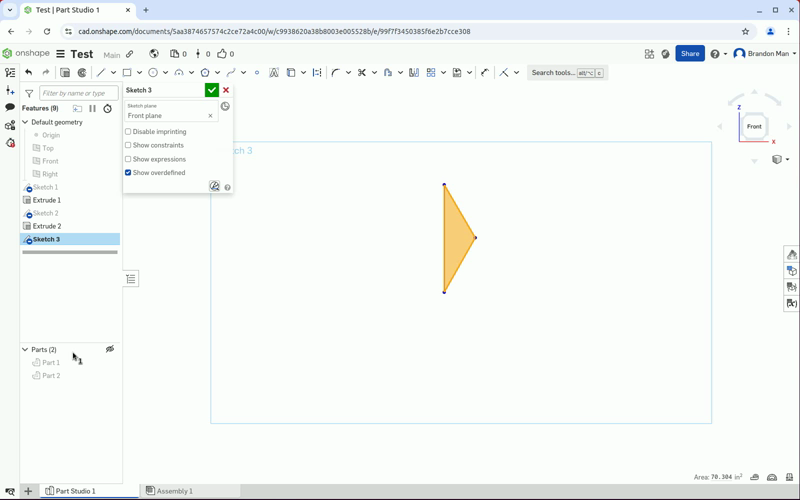
key(shift+y)
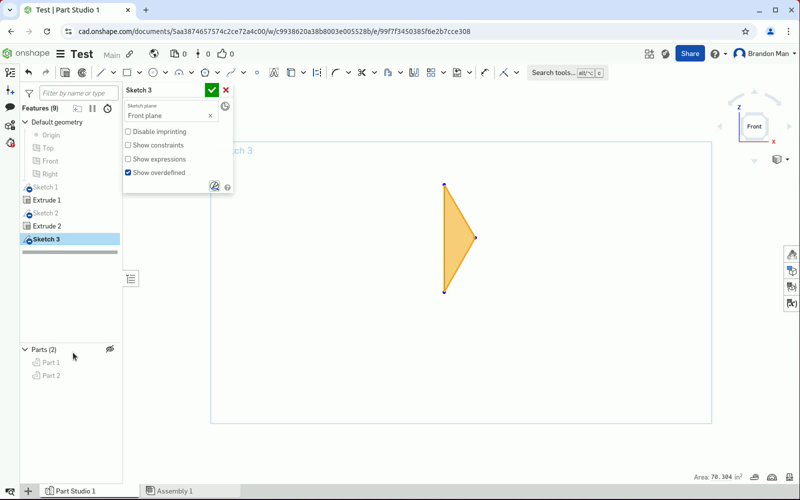
key(shift+e)
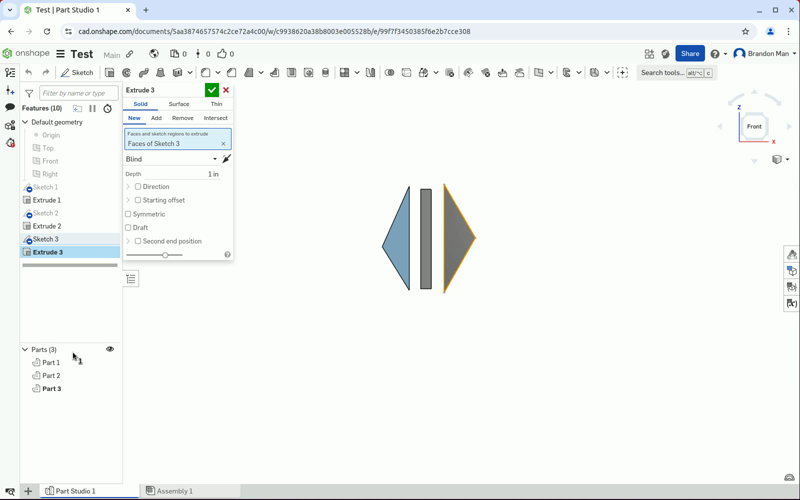
mouse_move(143, 106)
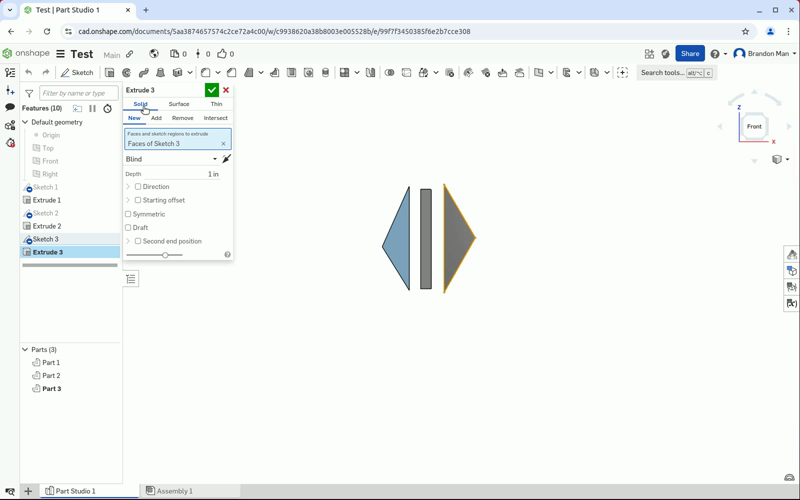
click(143, 106)
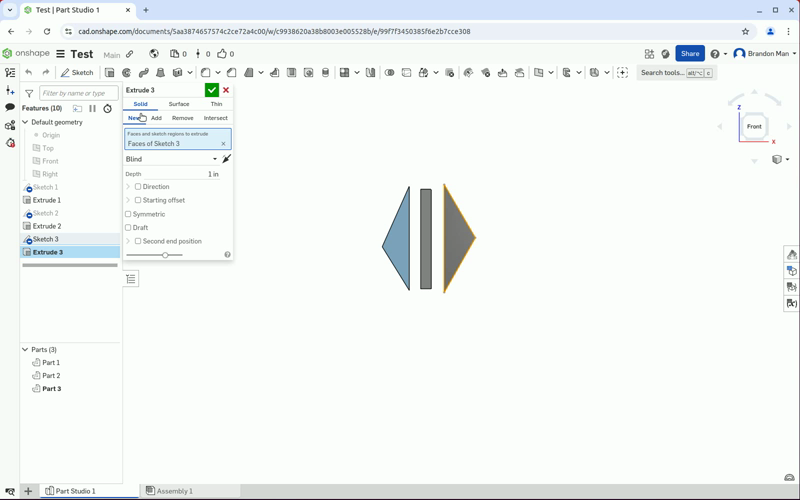
mouse_move(137, 120)
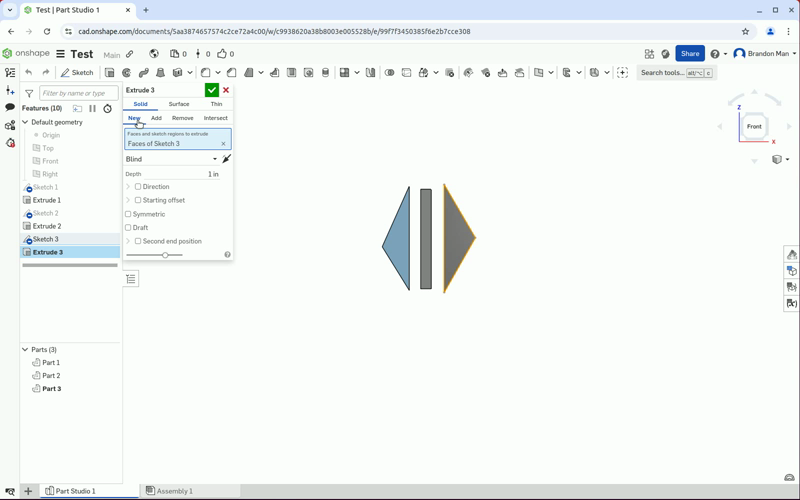
click(137, 120)
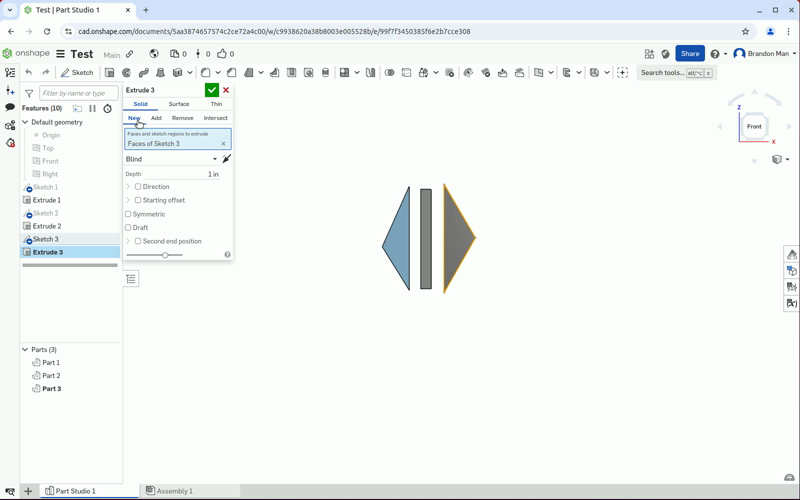
key(tab, 4)
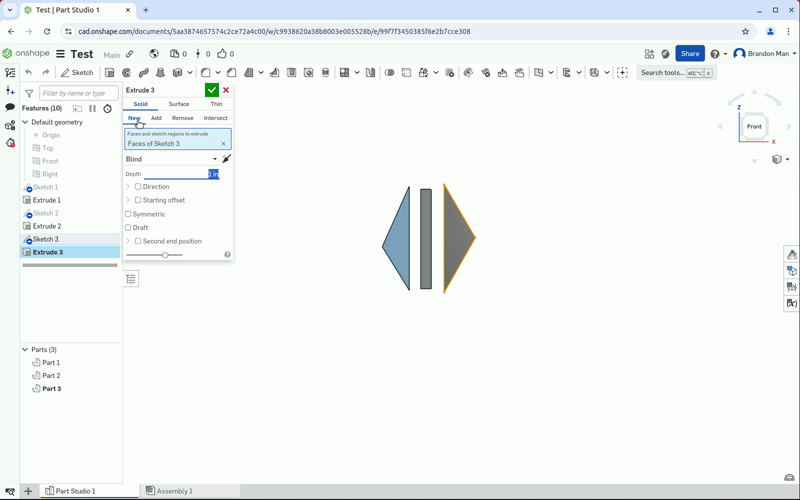
text(23.108)
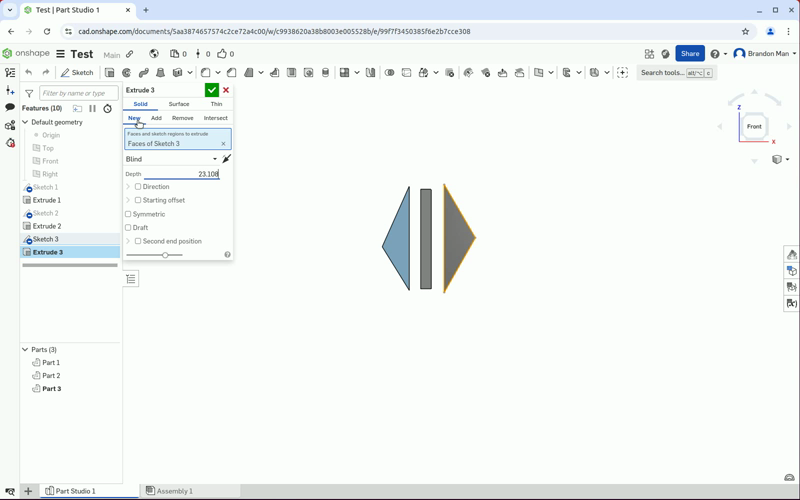
key(enter)
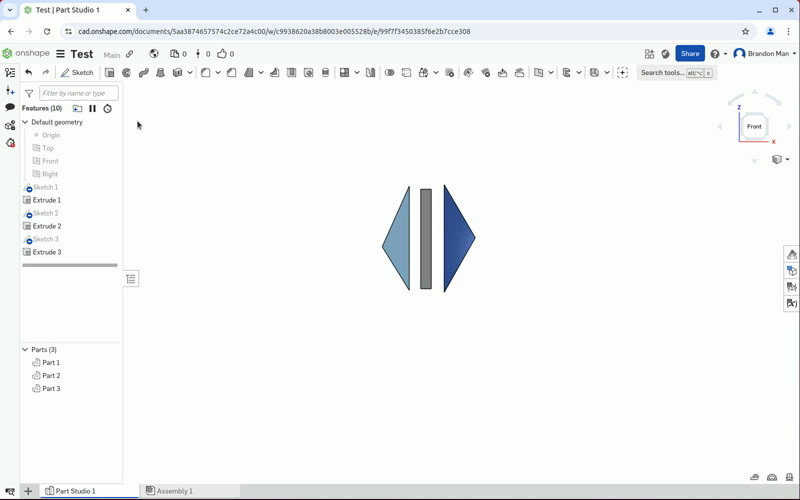
key(shift+h)
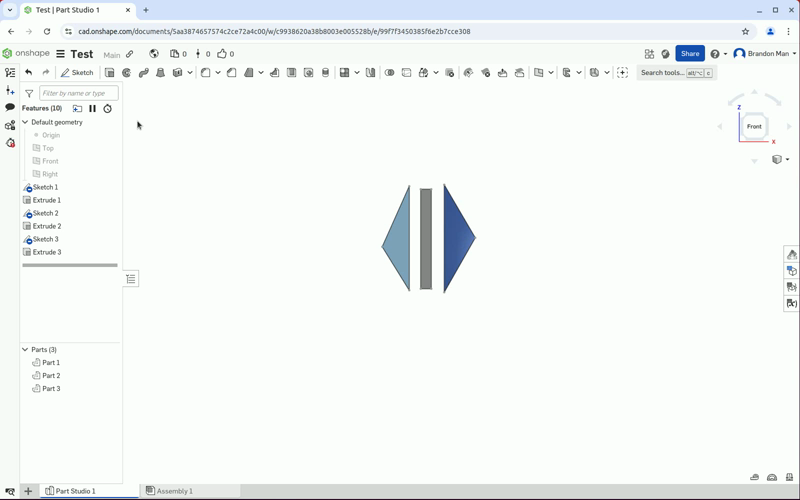
key(shift+h)
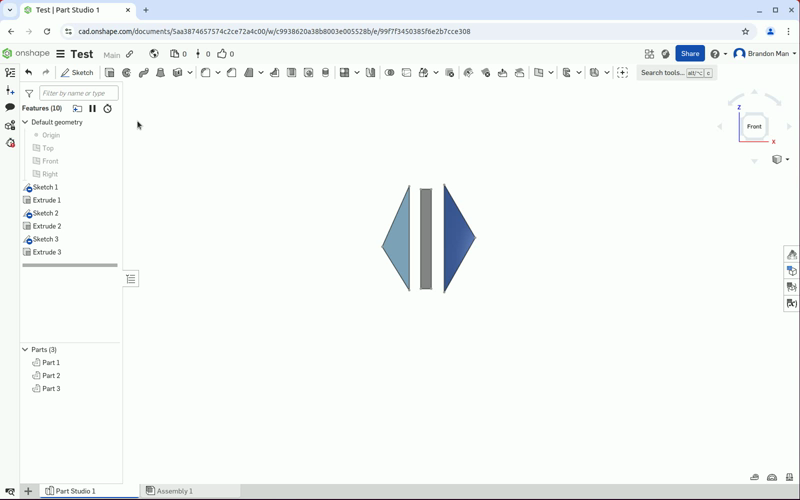
key(shift+7)
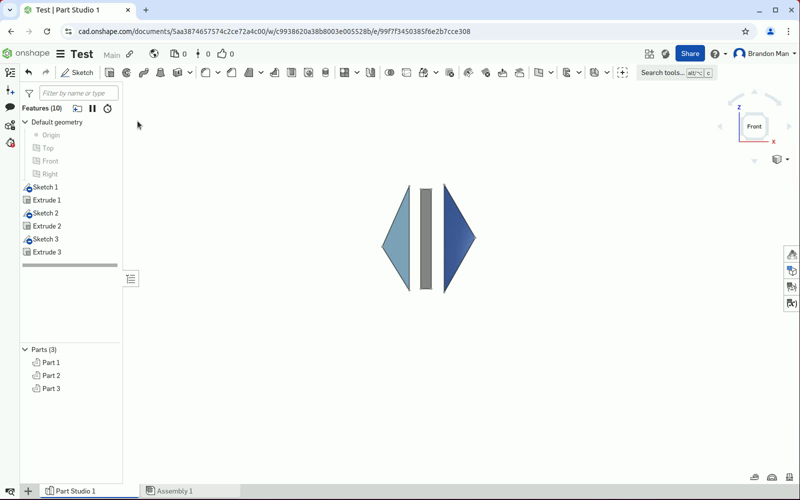
key(left, 2)
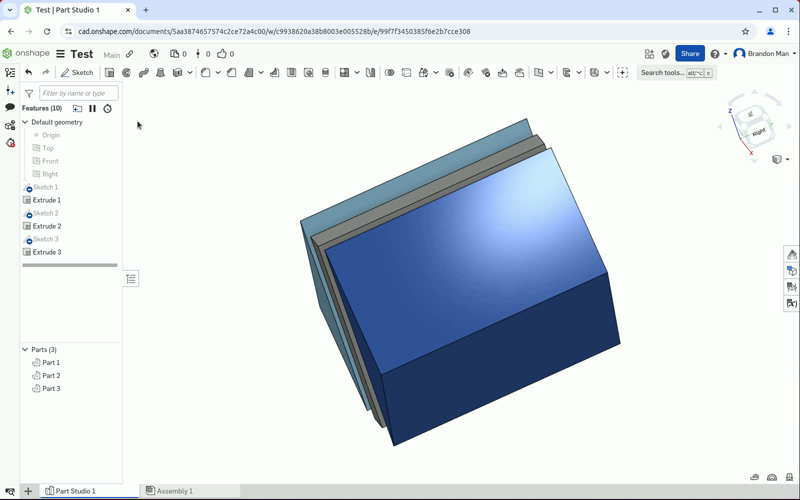
key(down, 2)
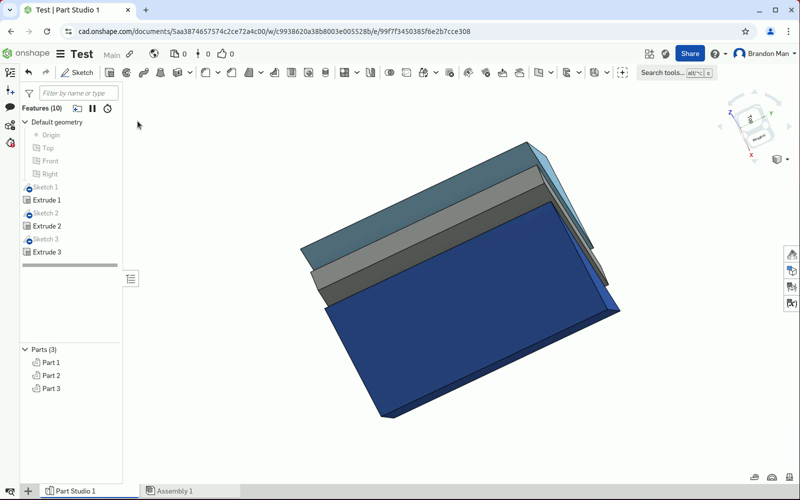
key(up, 2)
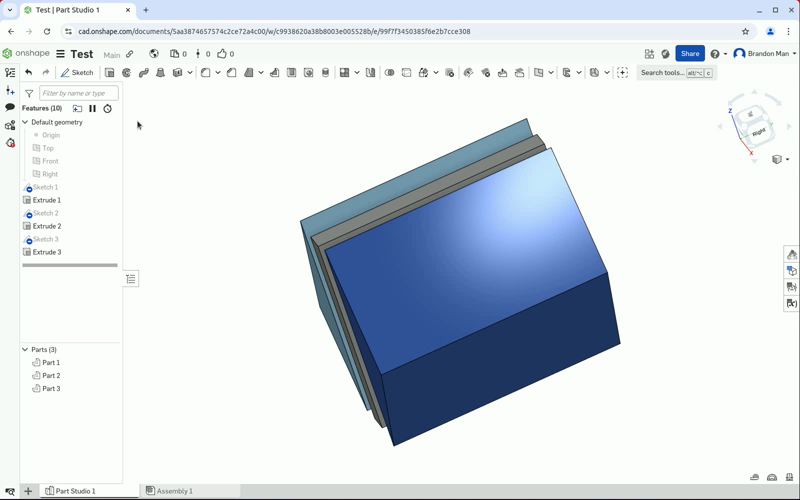
key(right, 2)
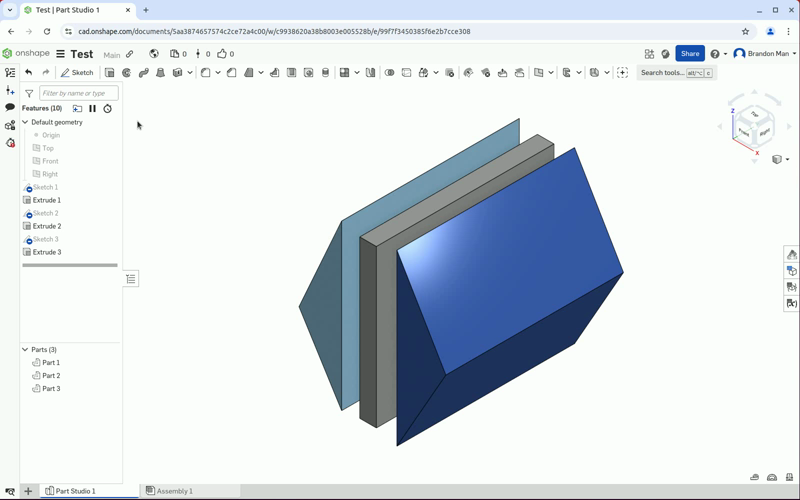
mouse_move(73, 189)
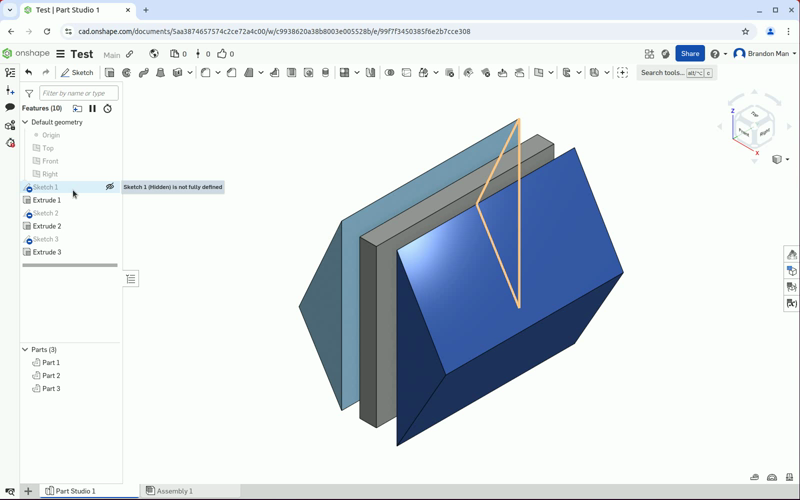
click(73, 189)